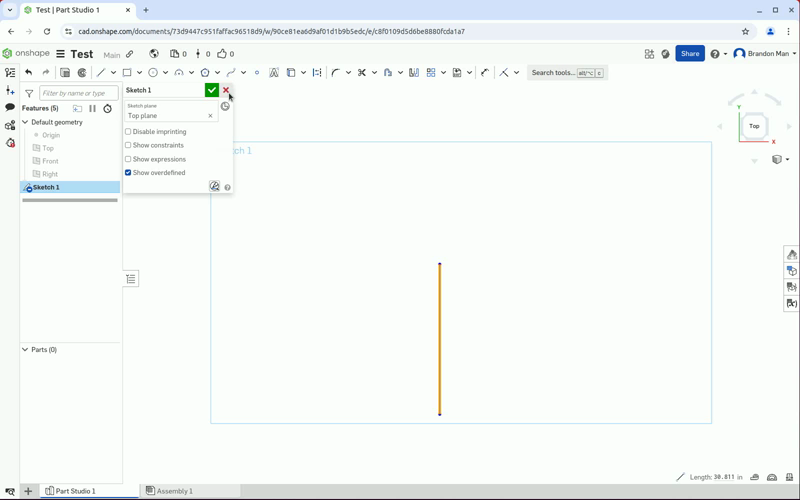
key(shift+h)
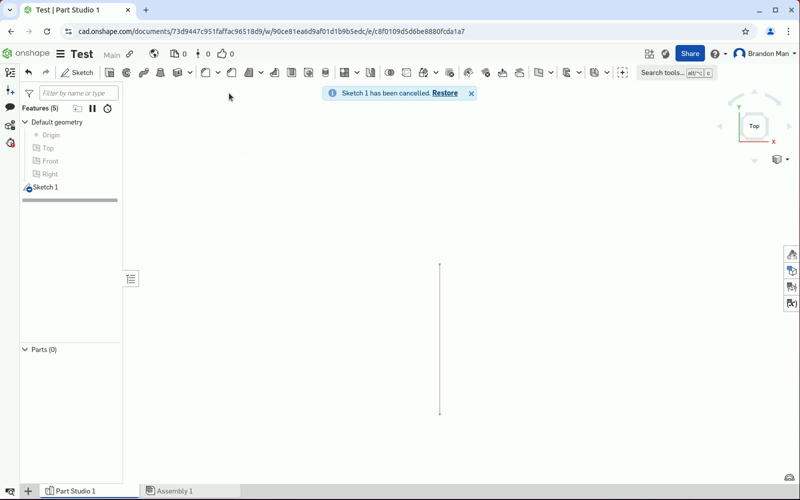
key(shift+s)
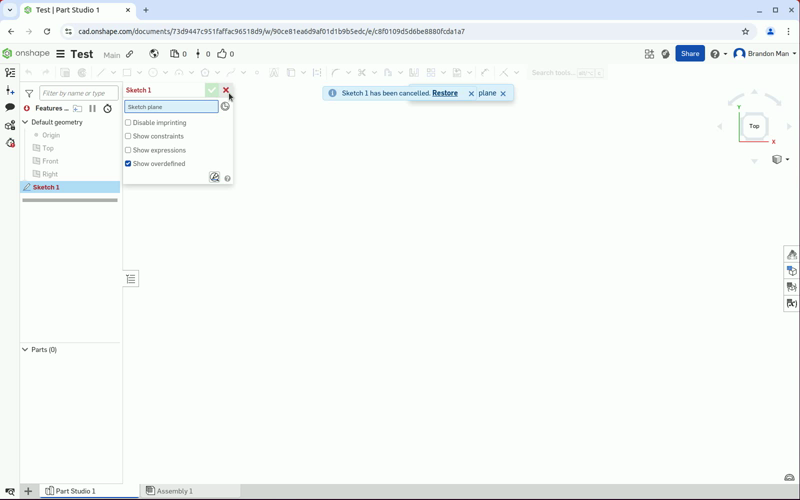
mouse_move(73, 150)
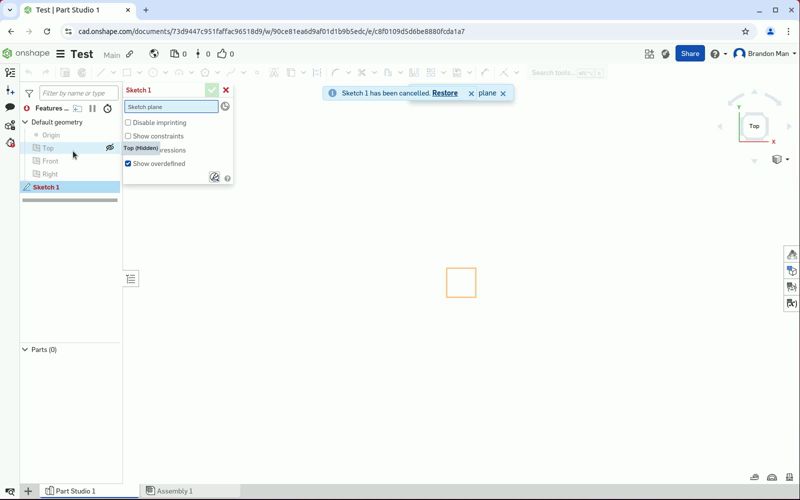
click(73, 150)
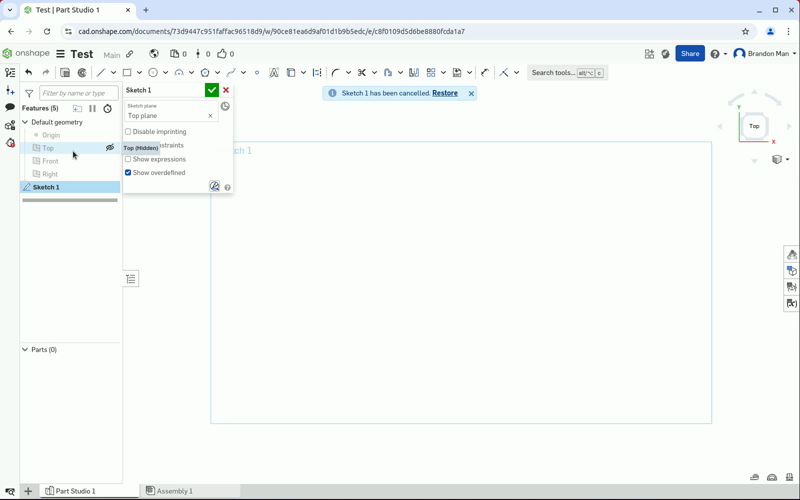
mouse_move(73, 352)
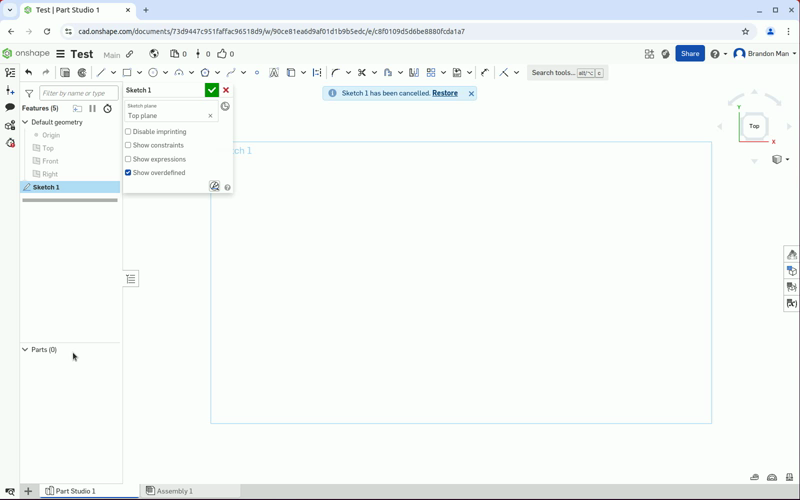
key(y)
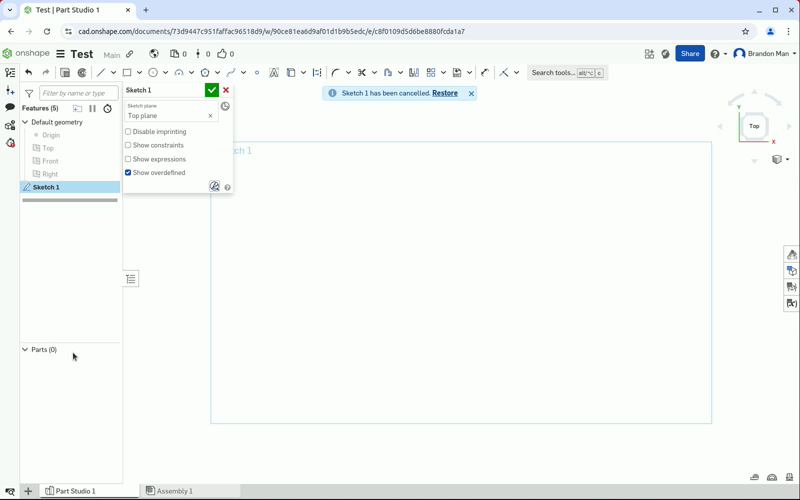
key(l)
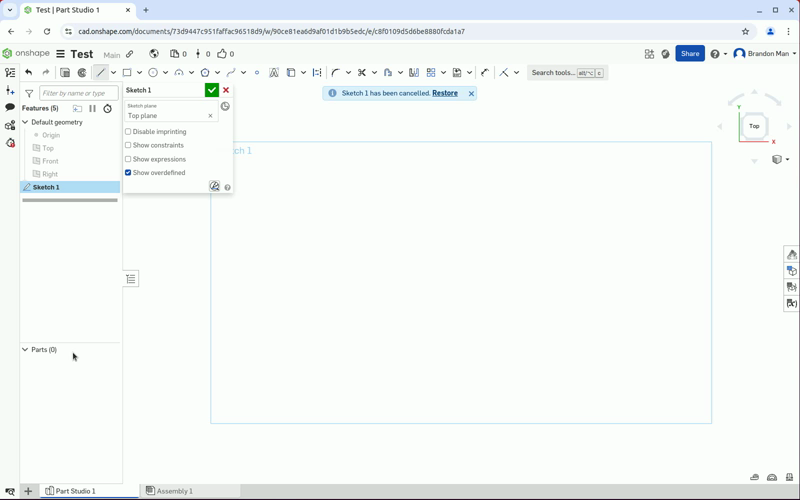
key_down(shift)
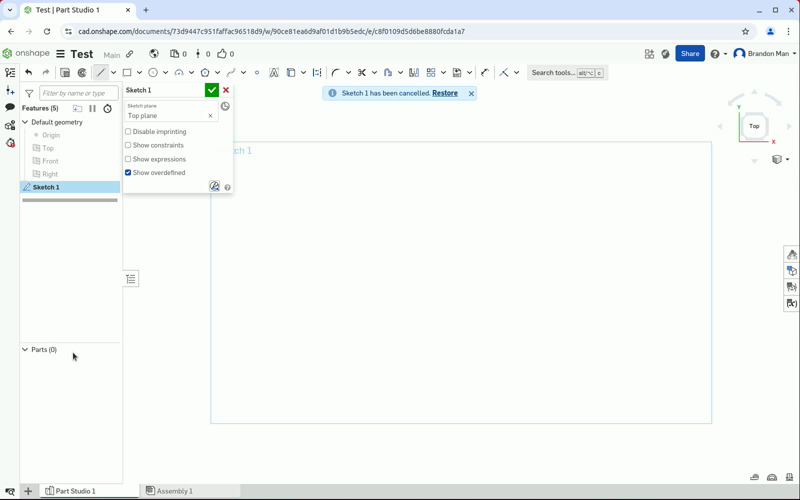
mouse_move(358, 343)
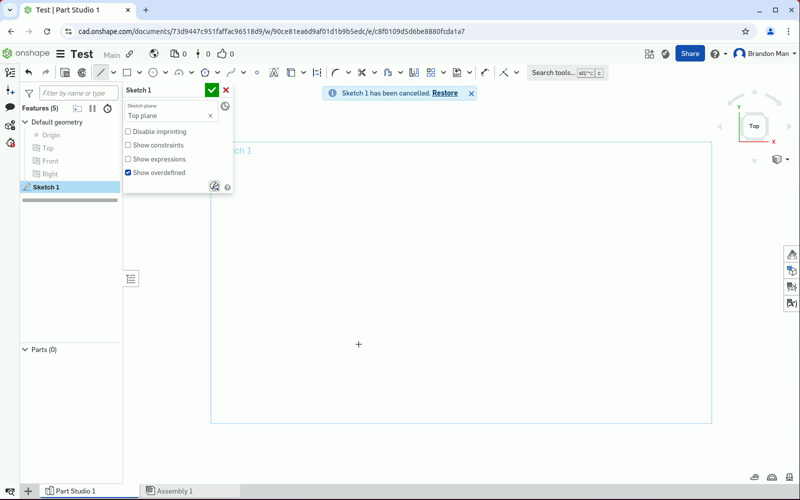
click(358, 343)
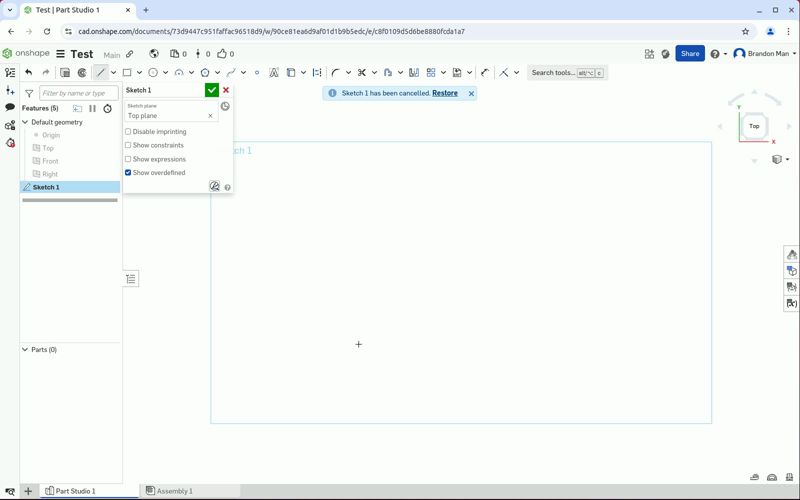
key_up(shift)
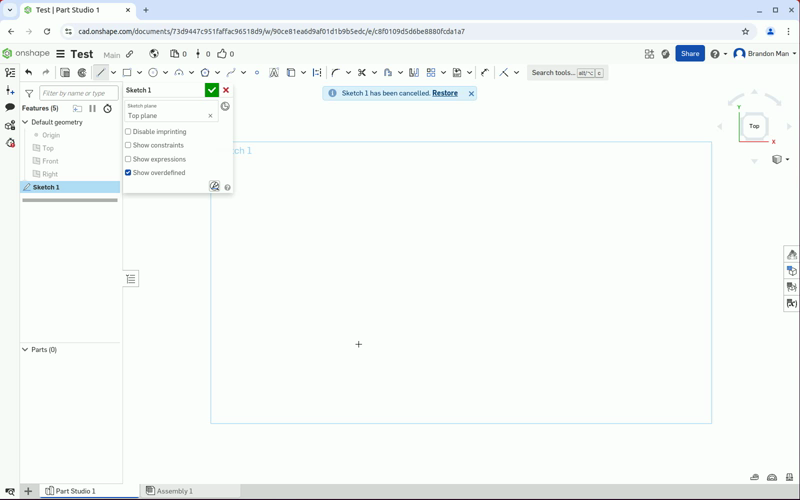
key_down(shift)
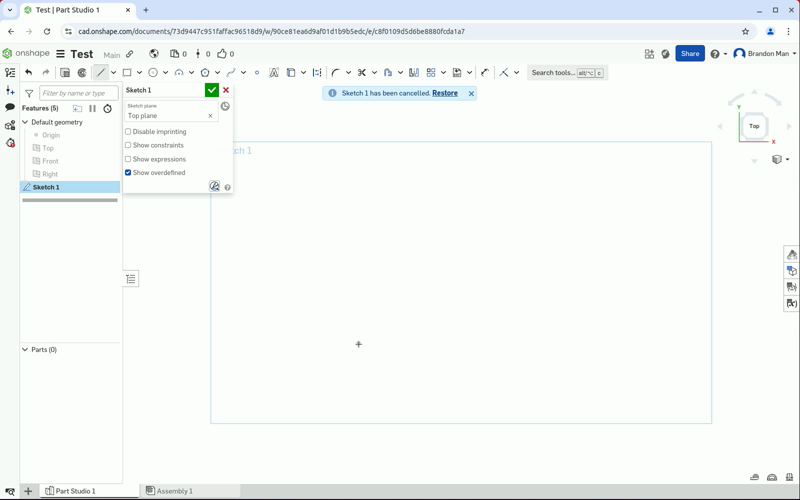
mouse_move(572, 343)
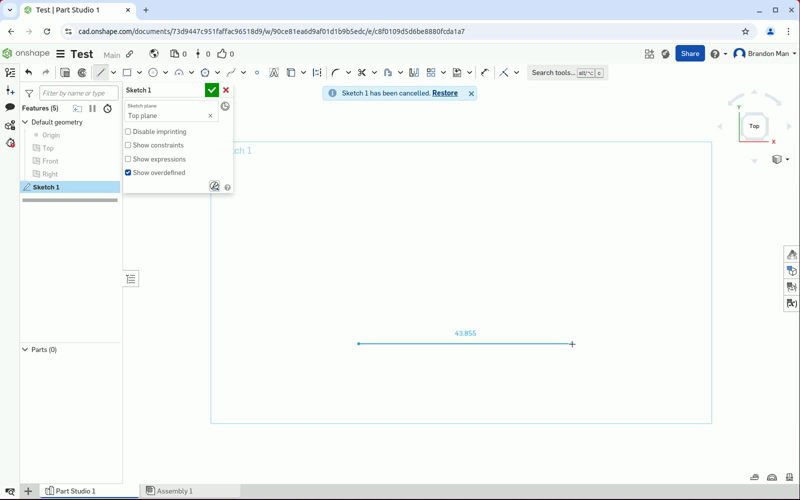
click(572, 343)
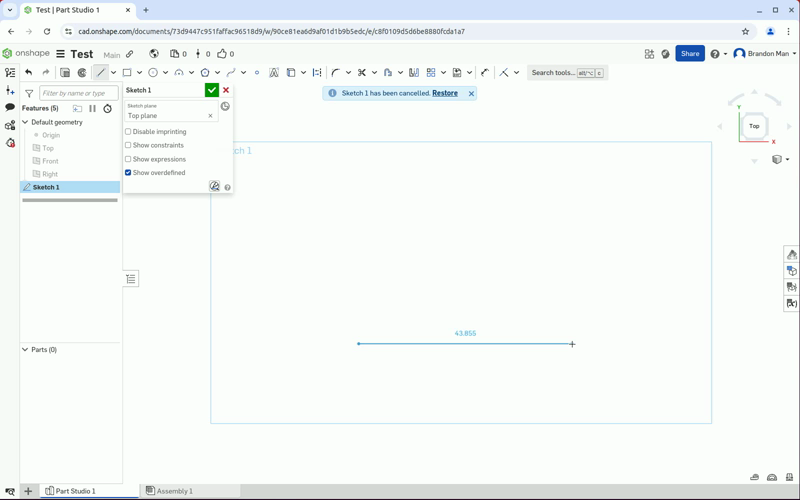
key_up(shift)
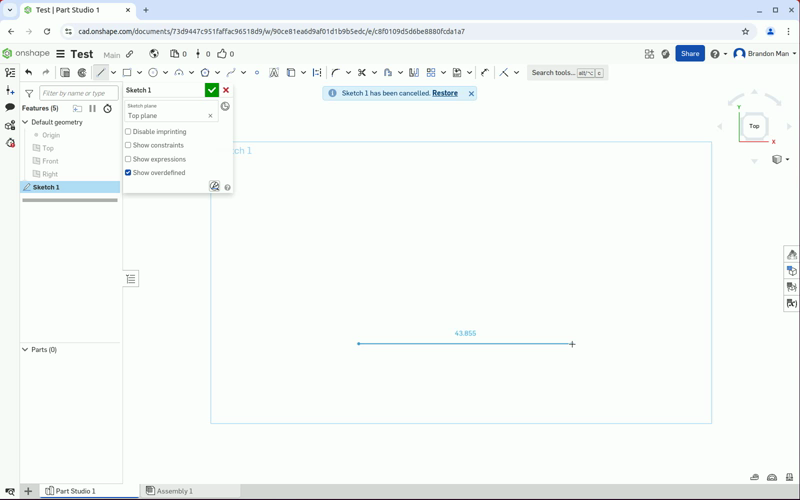
key_down(shift)
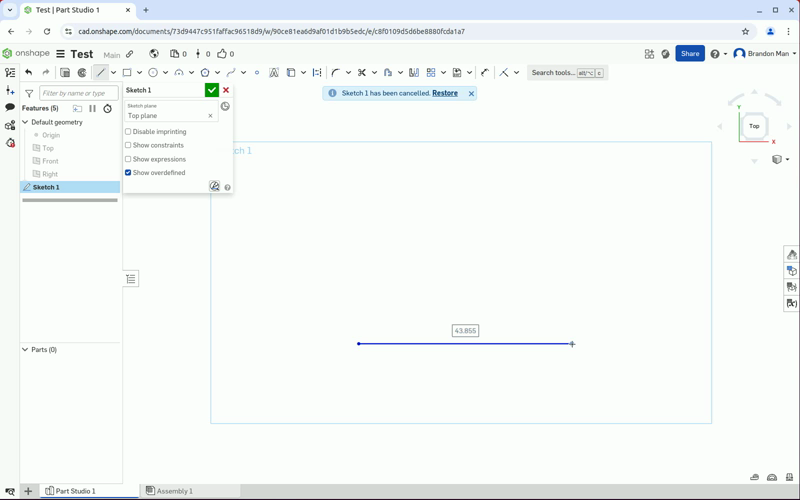
mouse_move(572, 215)
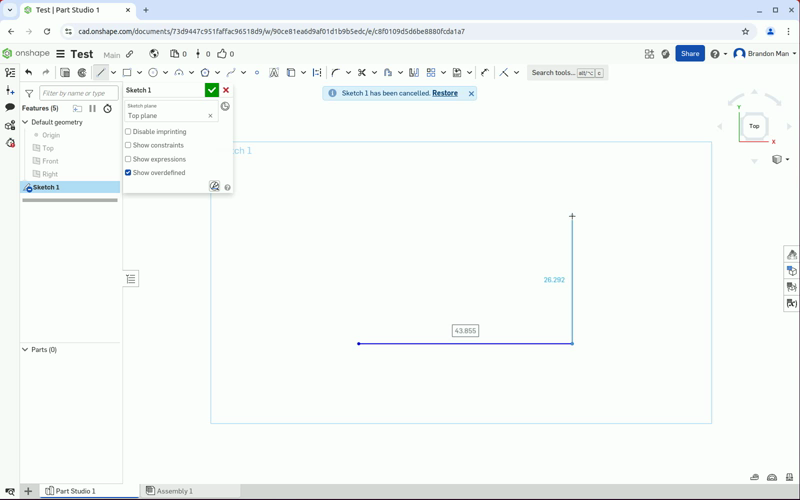
click(572, 215)
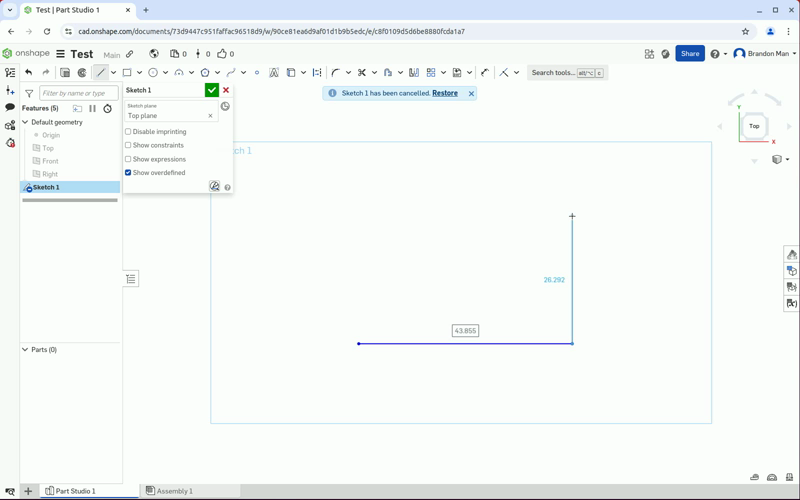
key_up(shift)
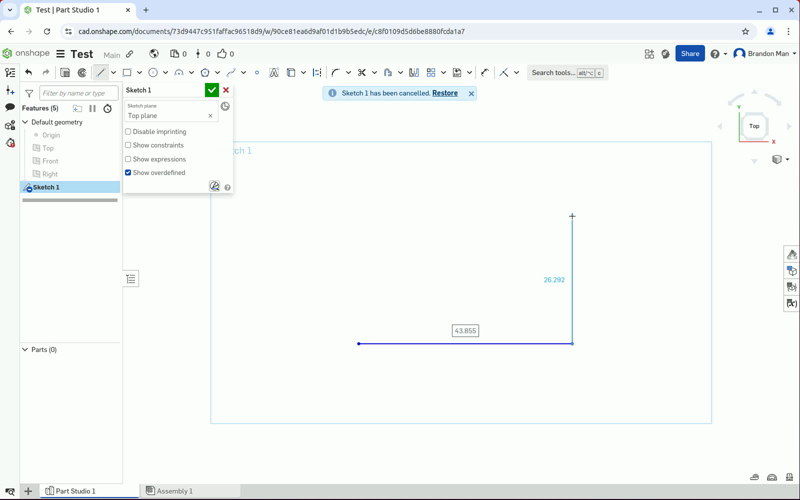
key_down(shift)
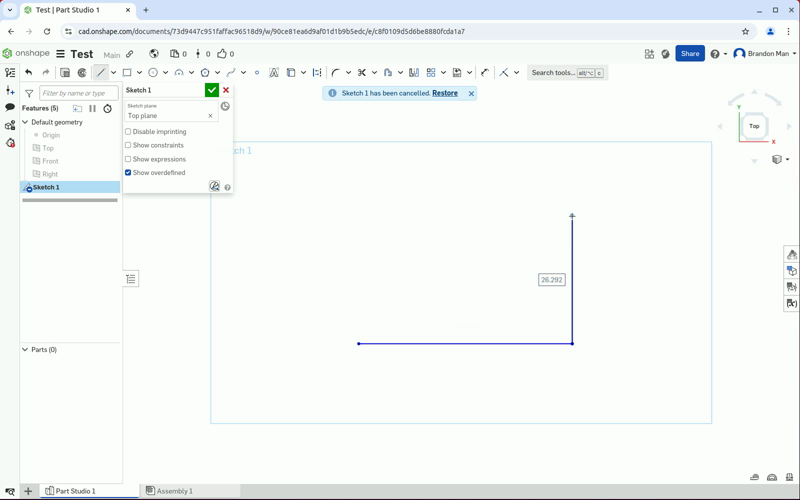
mouse_move(358, 215)
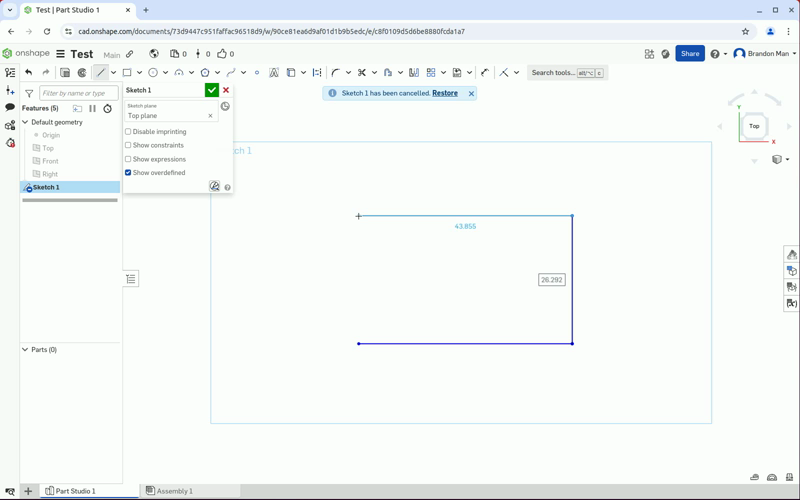
click(358, 215)
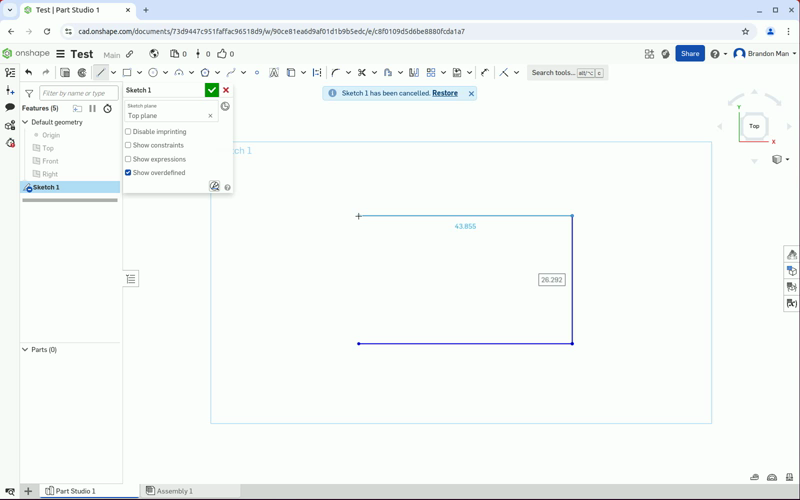
key_up(shift)
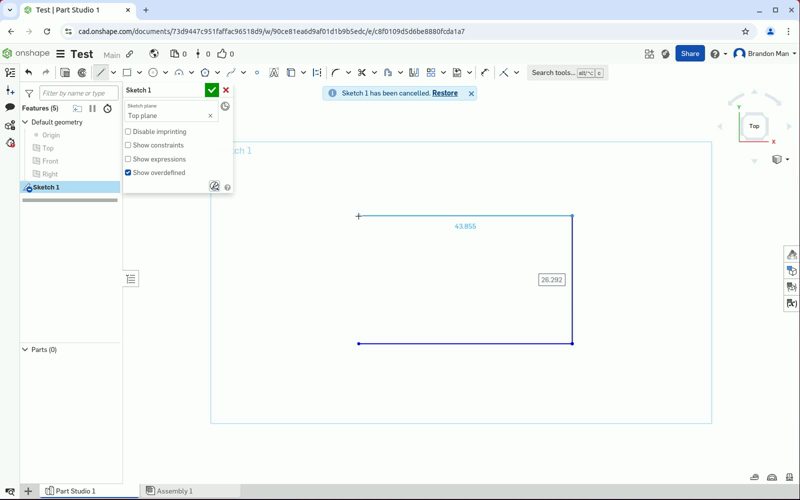
key_down(shift)
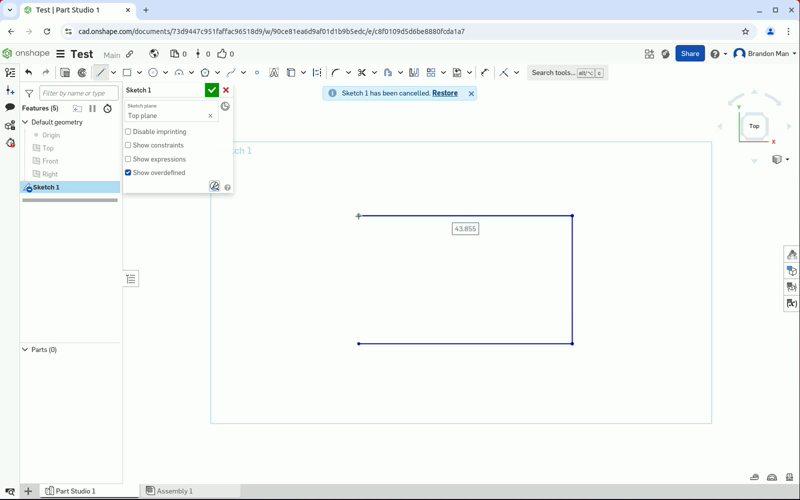
mouse_move(358, 343)
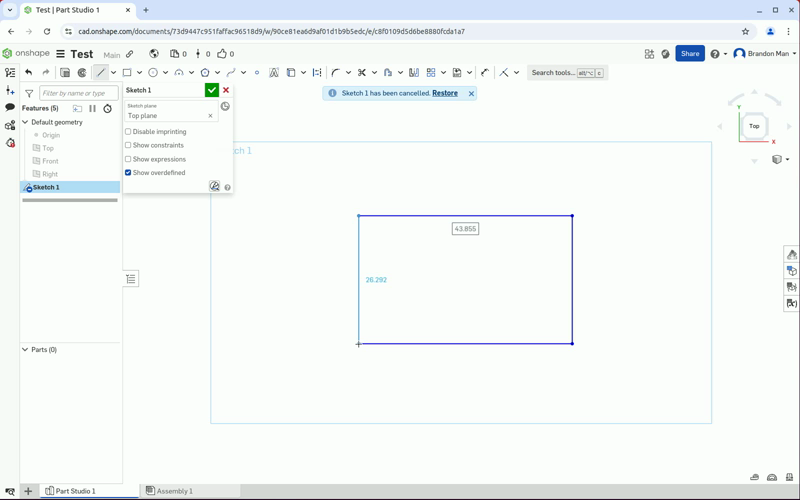
key_up(shift)
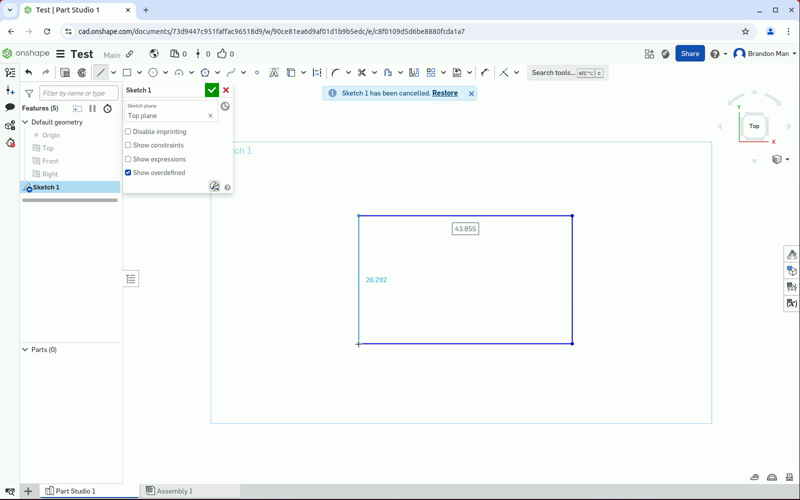
click(358, 343)
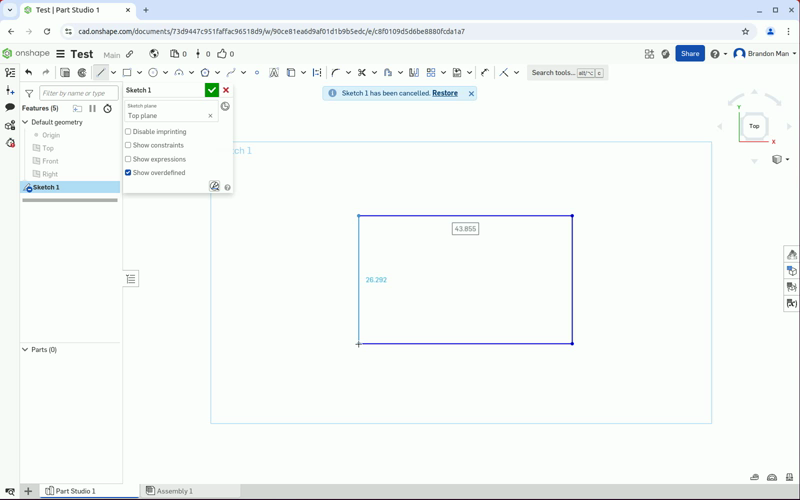
key(esc)
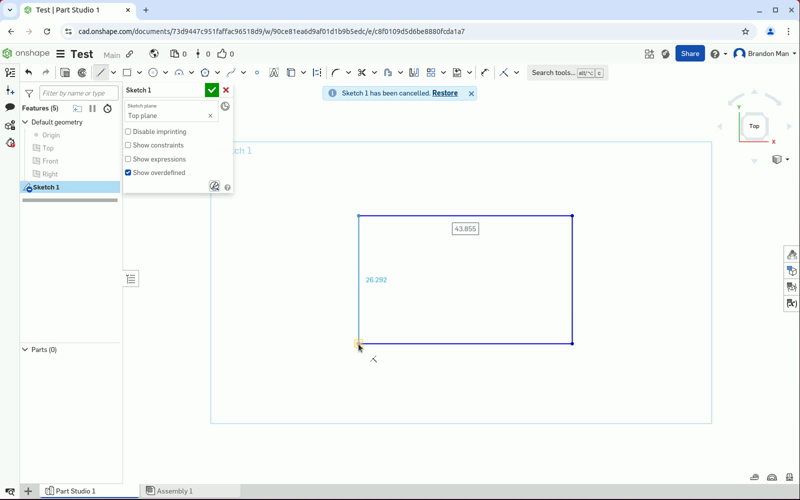
mouse_move(532, 296)
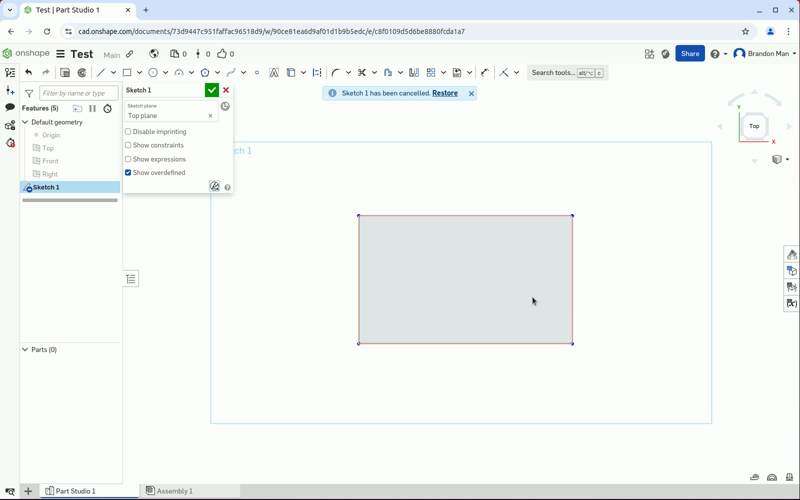
click(532, 296)
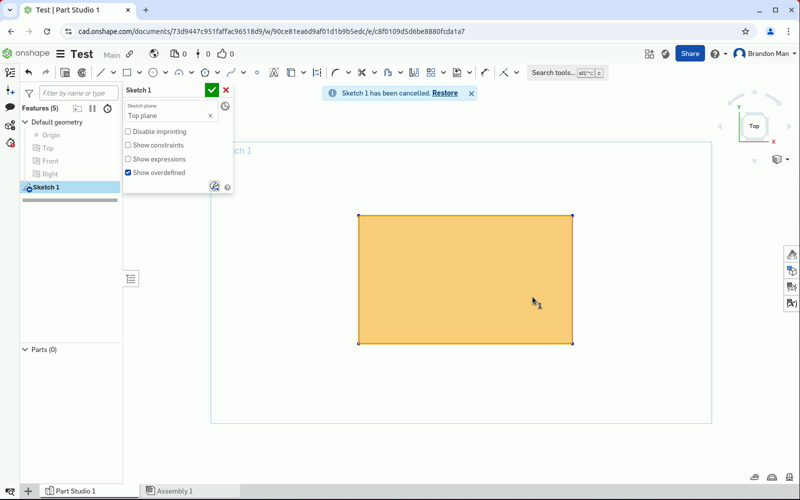
mouse_move(73, 352)
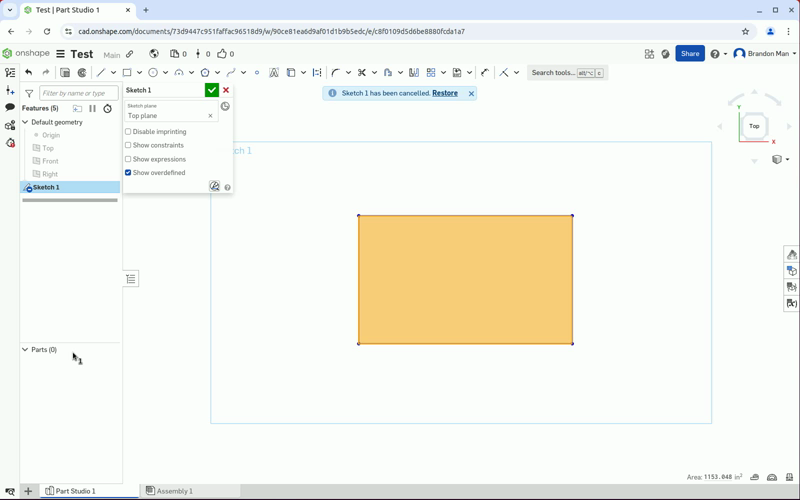
key(shift+y)
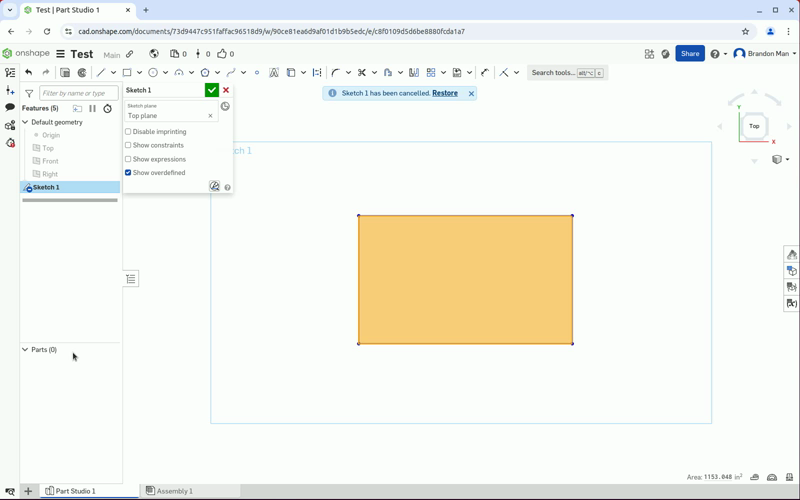
key(shift+e)
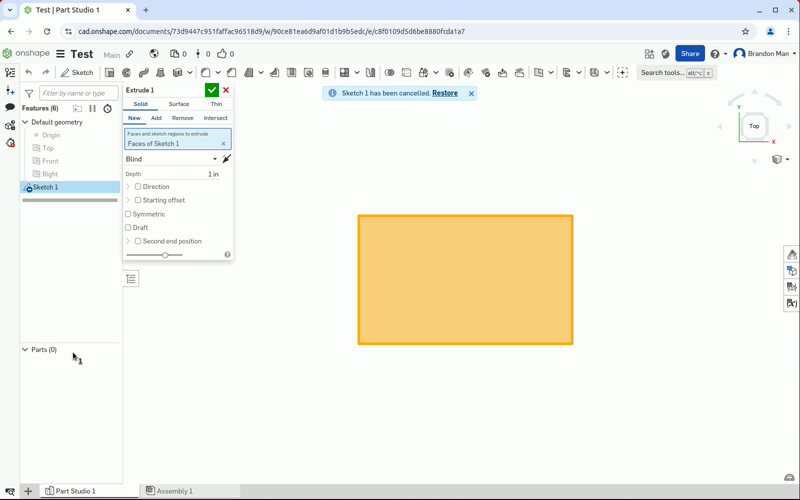
mouse_move(143, 106)
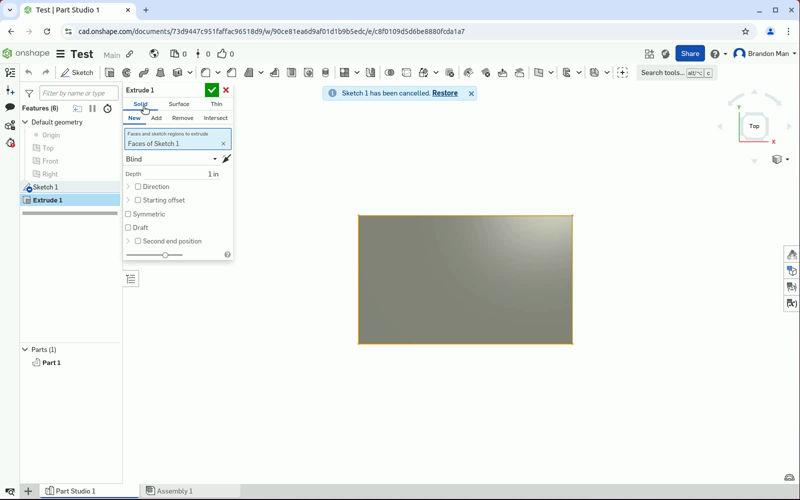
click(143, 106)
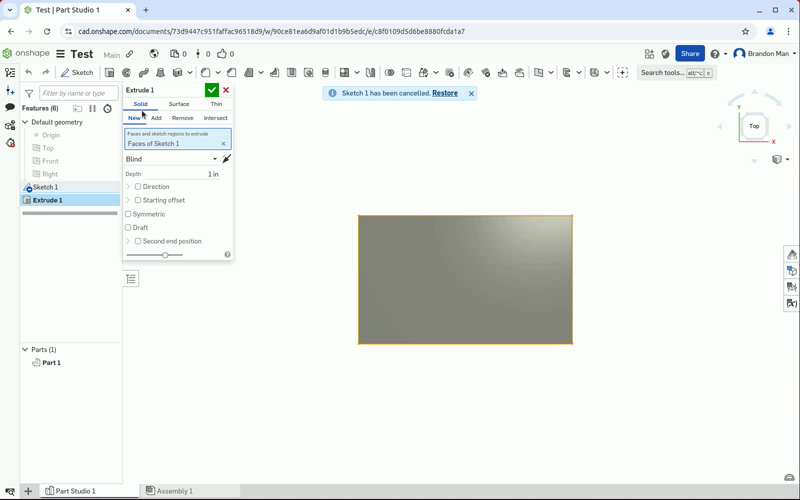
mouse_move(137, 120)
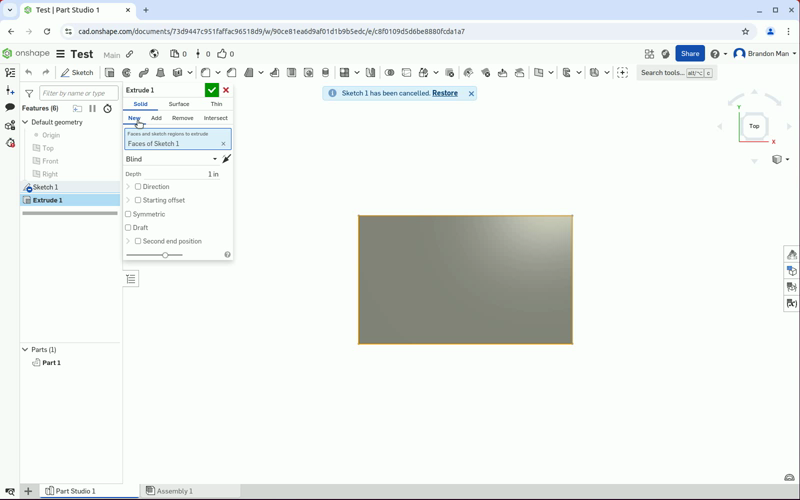
click(137, 120)
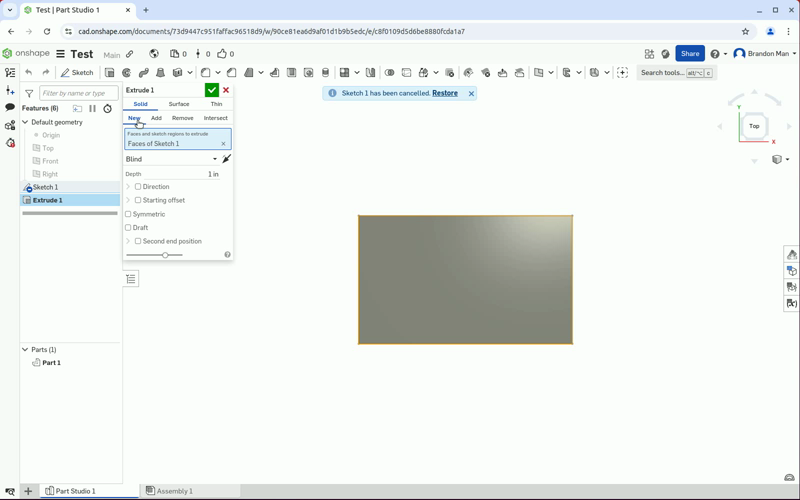
key(tab, 4)
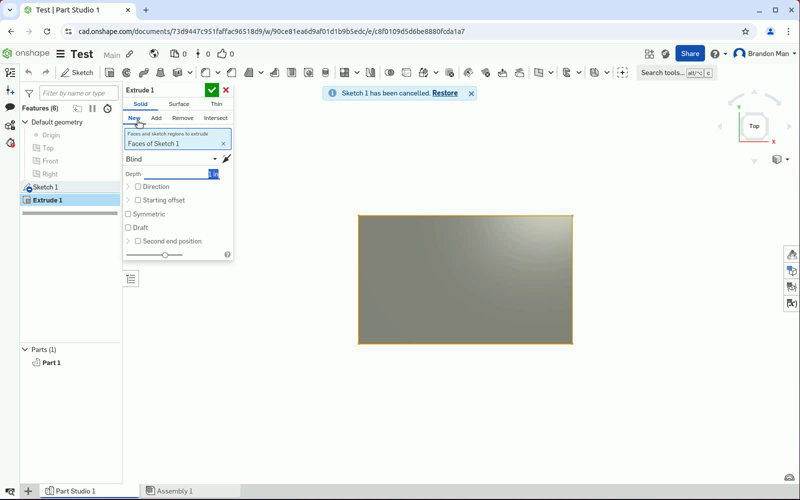
text(22.145)
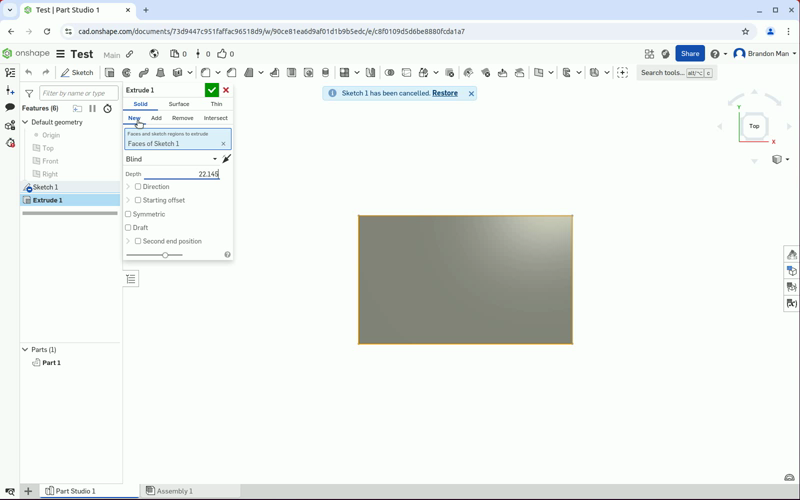
key(enter)
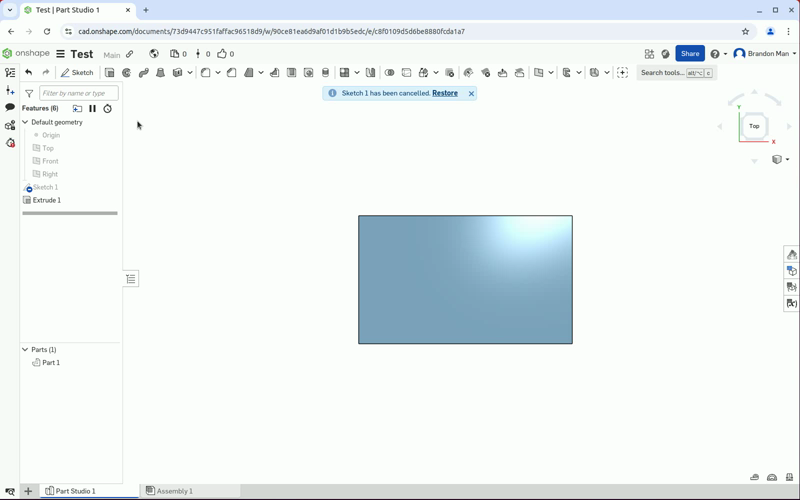
key(shift+h)
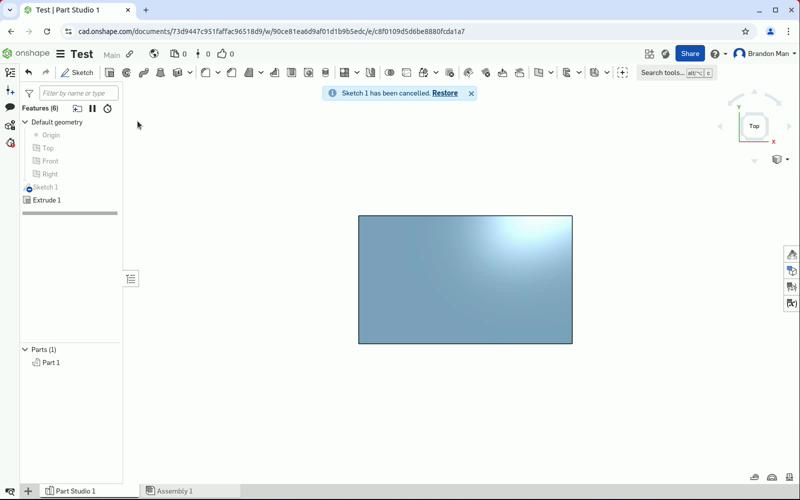
key(shift+h)
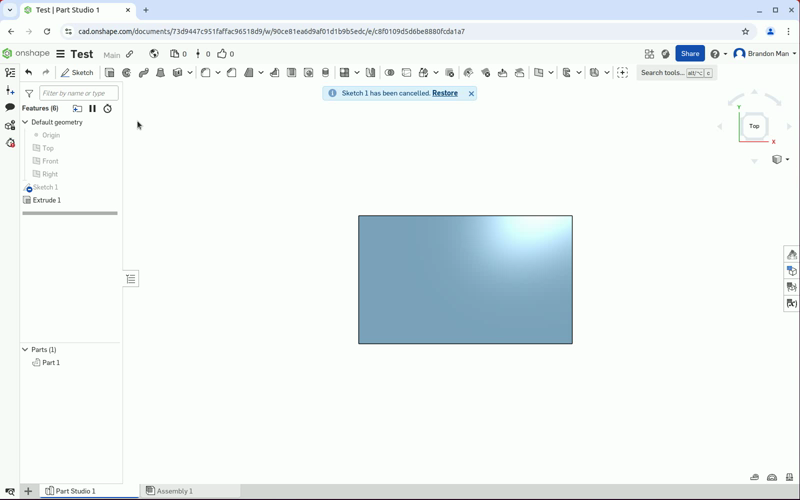
mouse_move(73, 189)
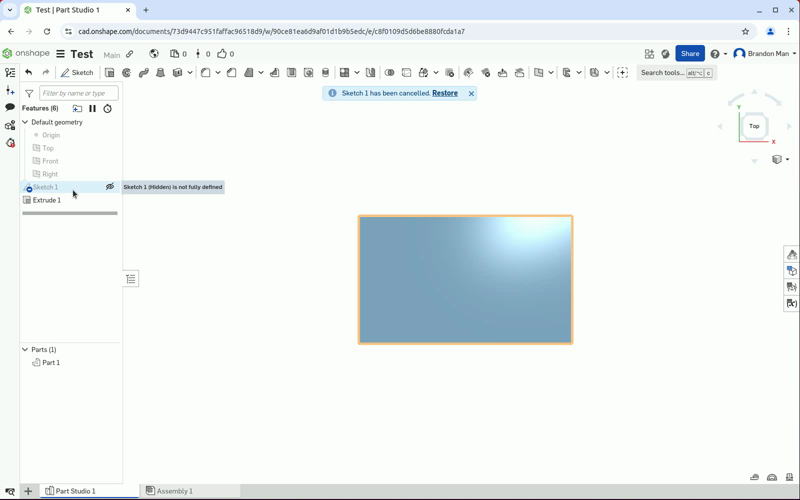
click(73, 189)
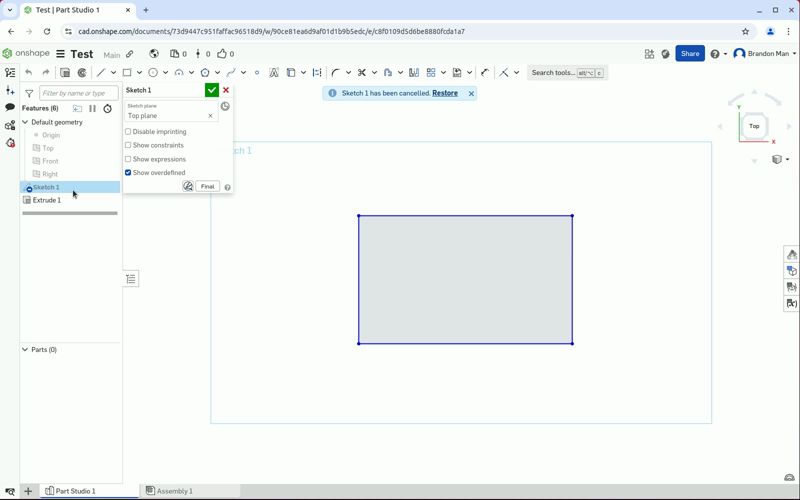
mouse_move(229, 92)
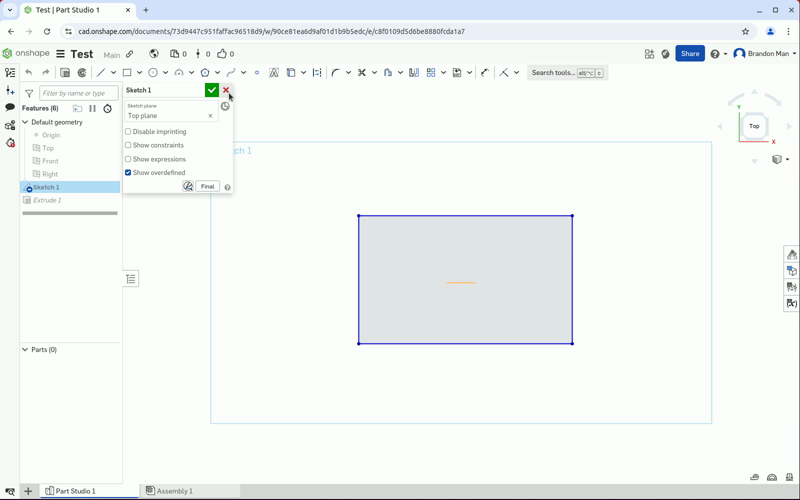
click(229, 92)
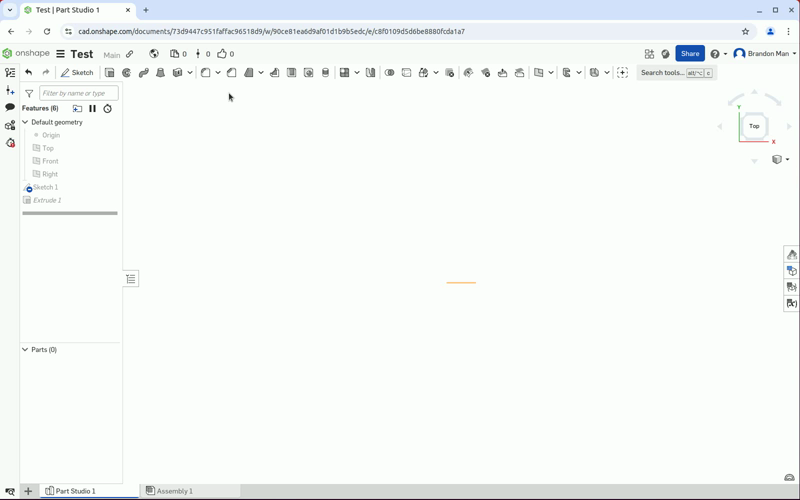
mouse_move(541, 75)
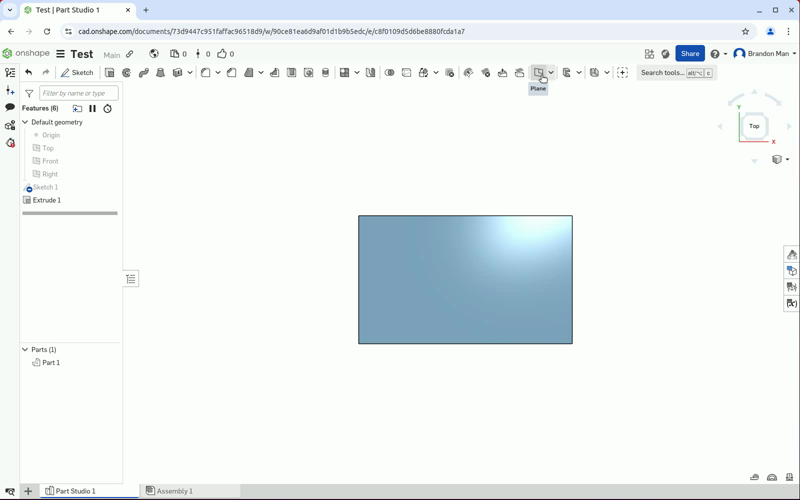
click(541, 75)
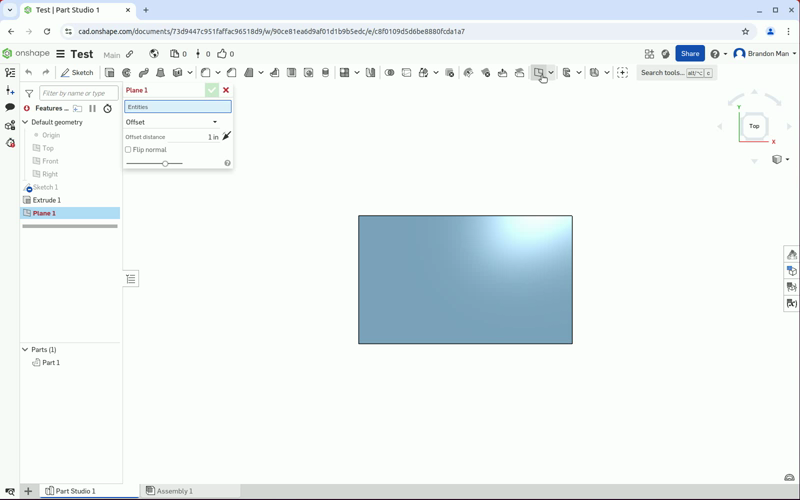
mouse_move(73, 150)
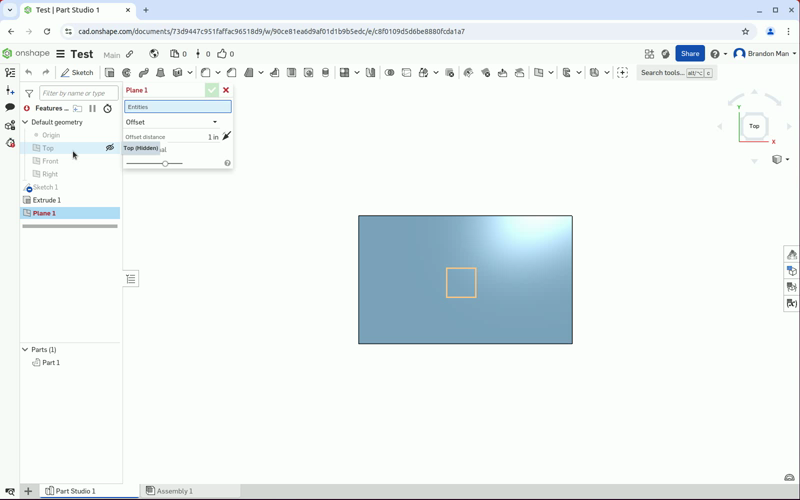
click(73, 150)
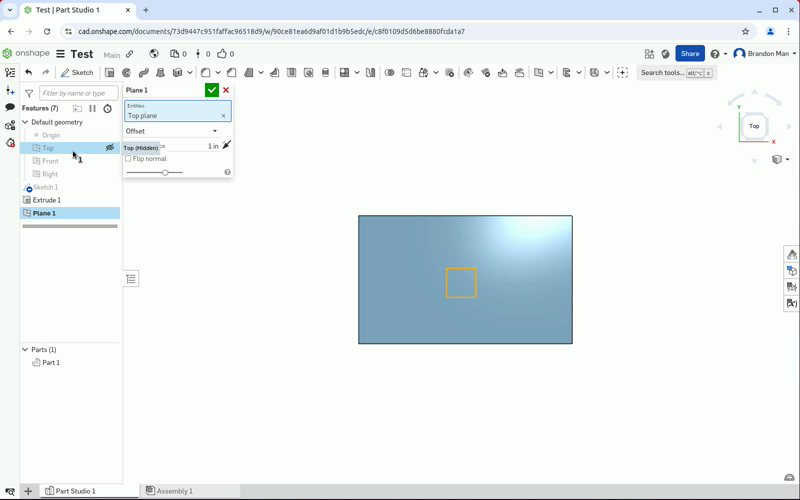
key(tab, 2)
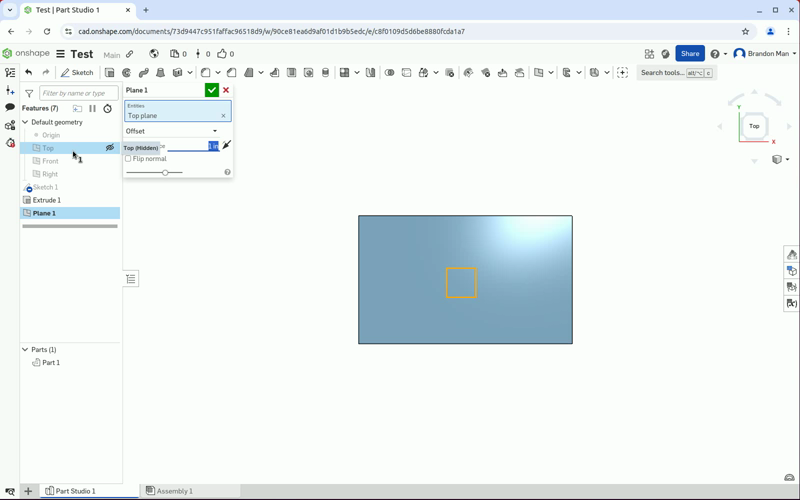
text(22.153)
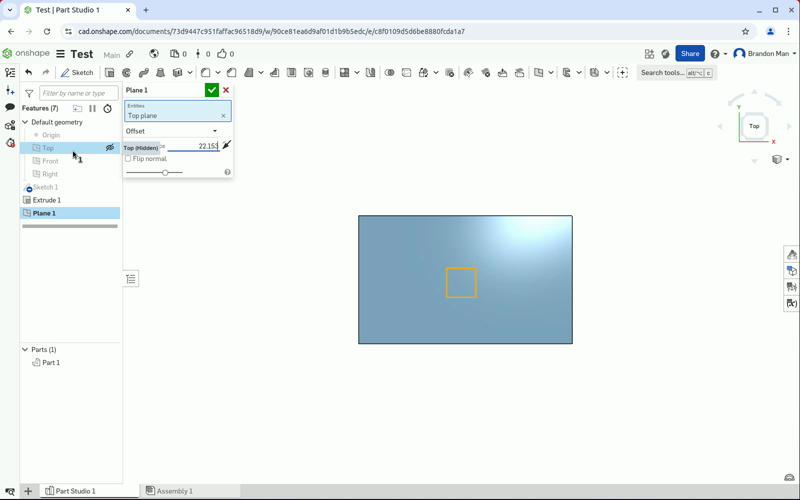
key(enter, 2)
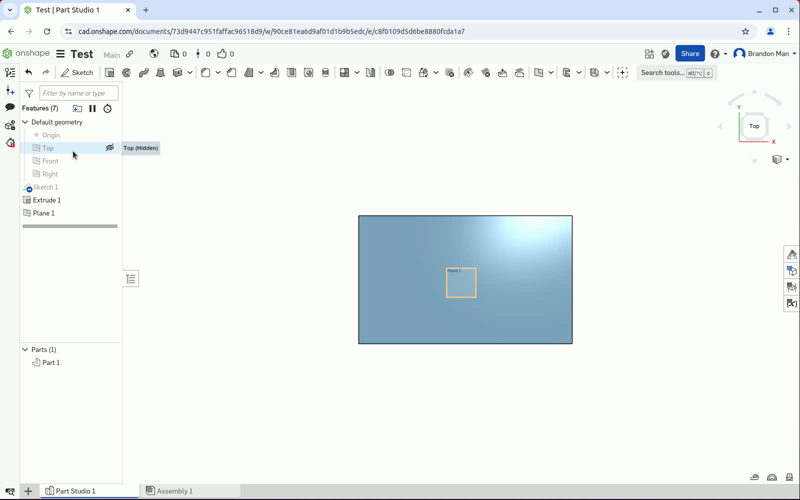
key(shift+s)
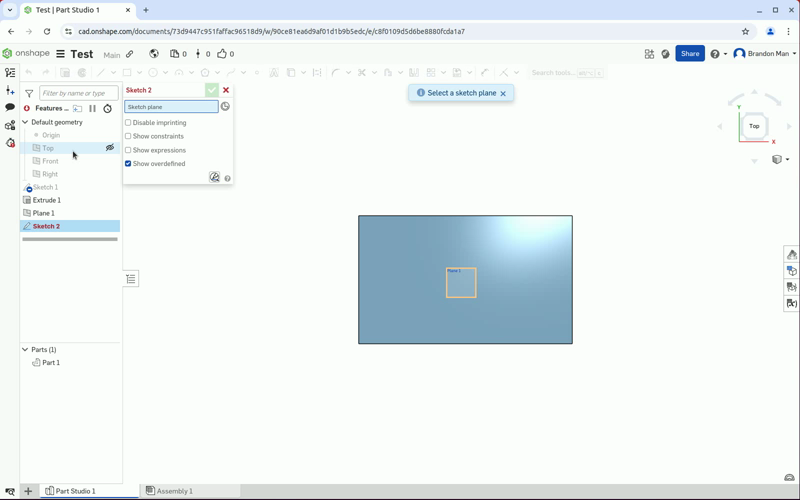
mouse_move(73, 215)
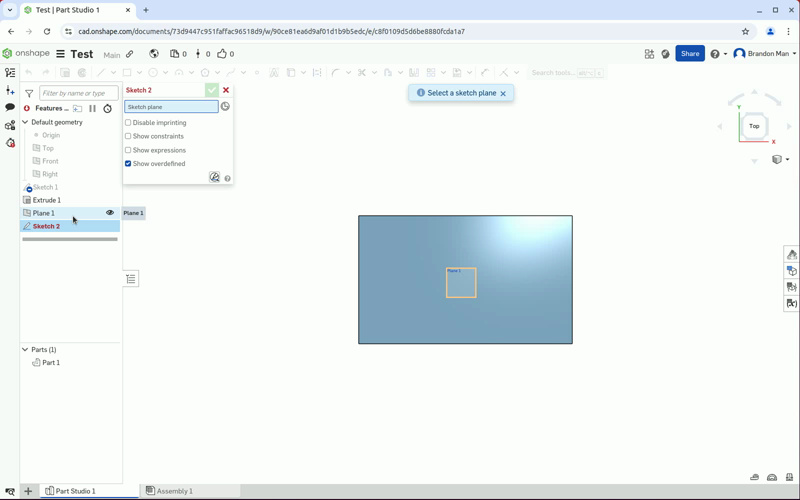
click(73, 215)
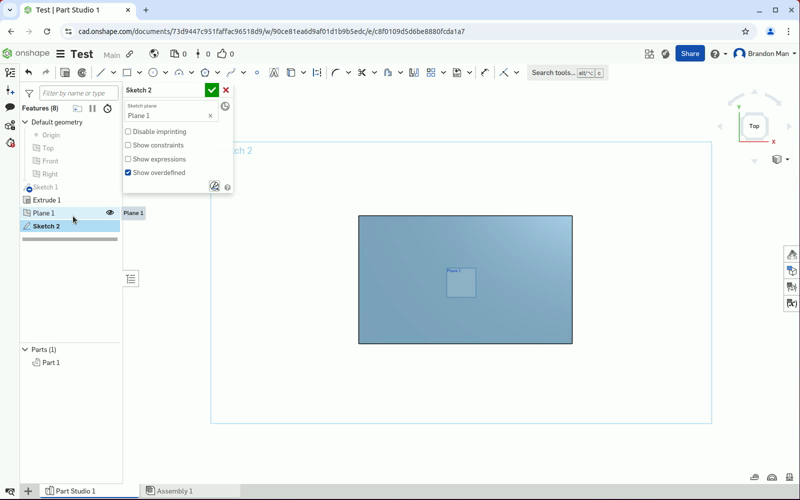
mouse_move(73, 352)
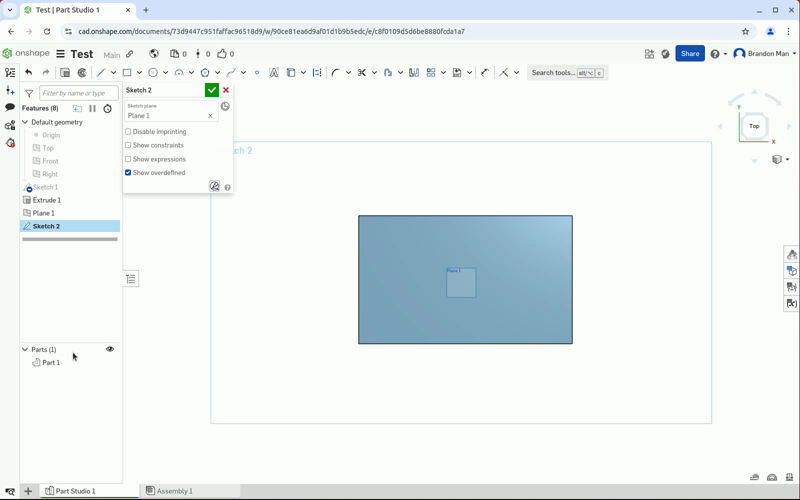
key(y)
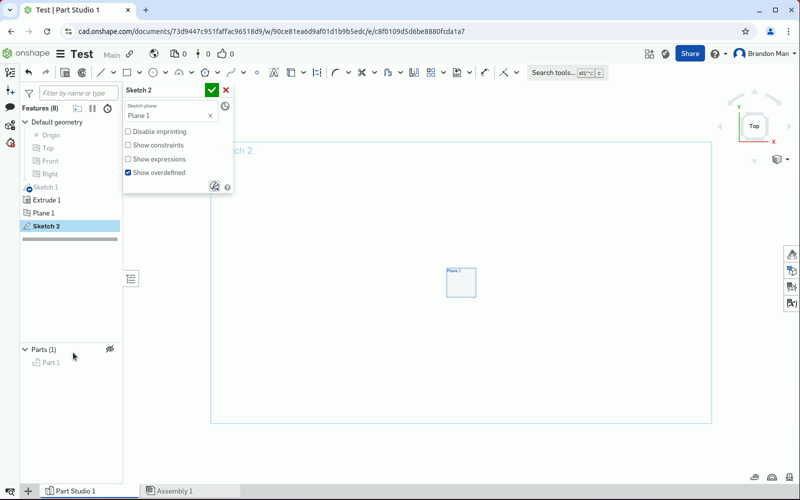
key(l)
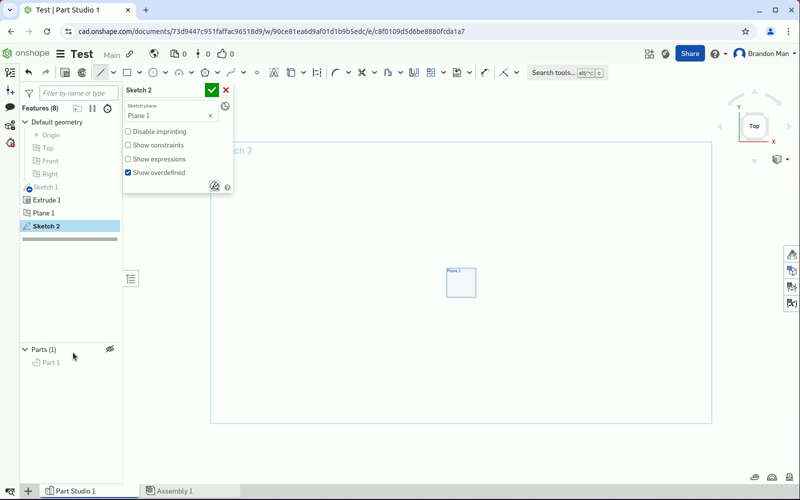
key_down(shift)
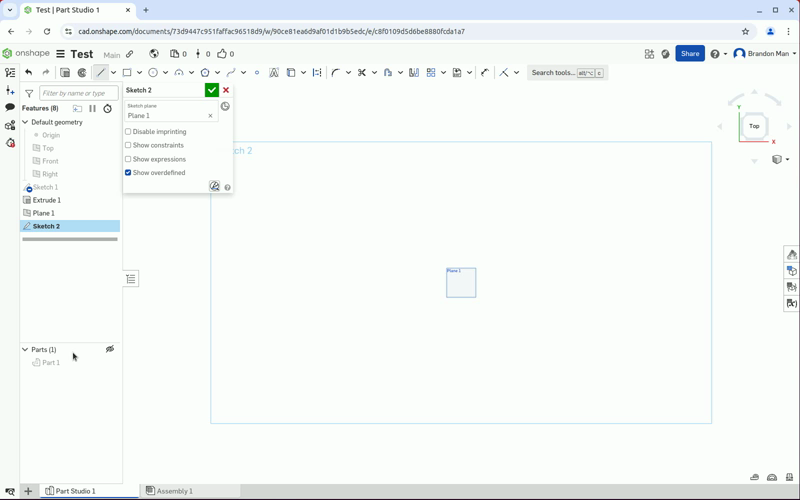
mouse_move(363, 337)
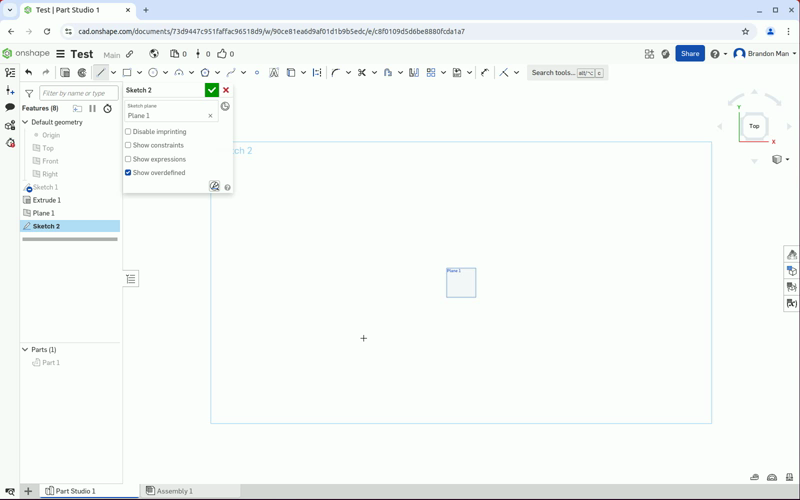
click(363, 337)
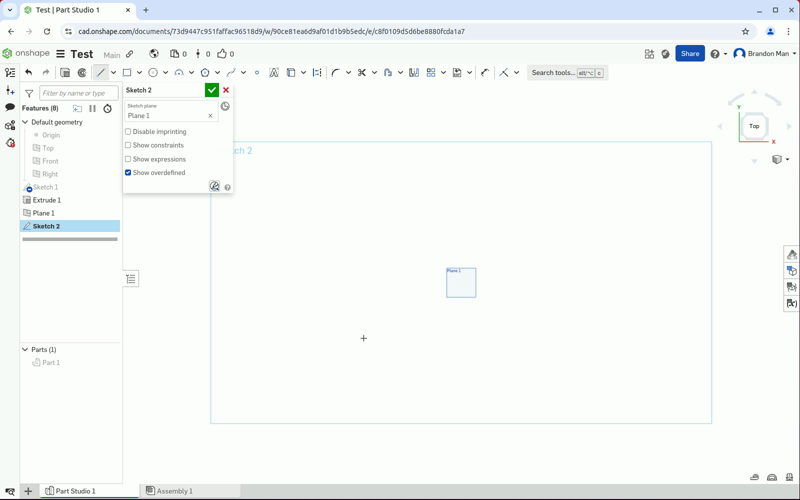
key_up(shift)
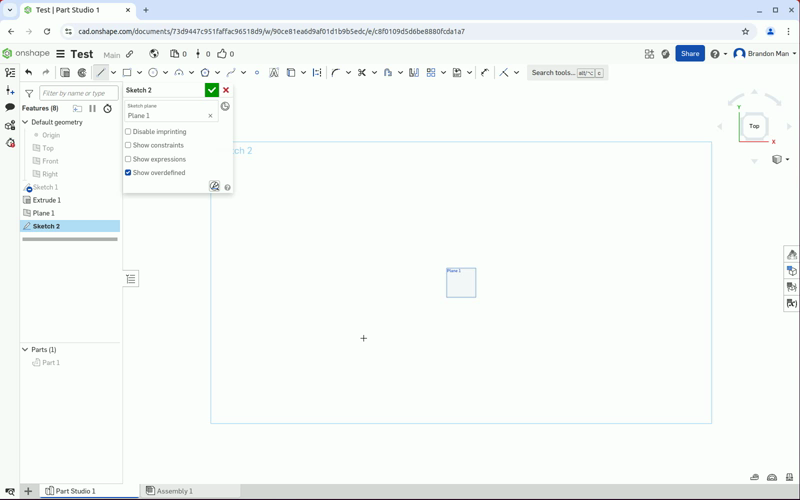
key_down(shift)
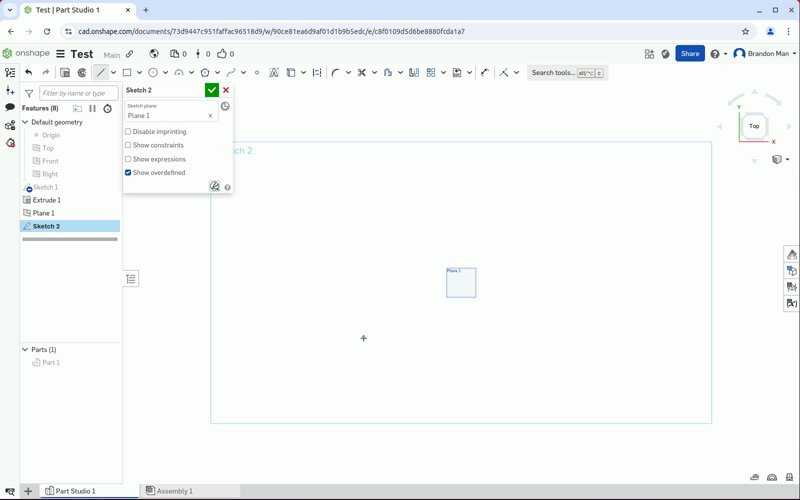
mouse_move(566, 337)
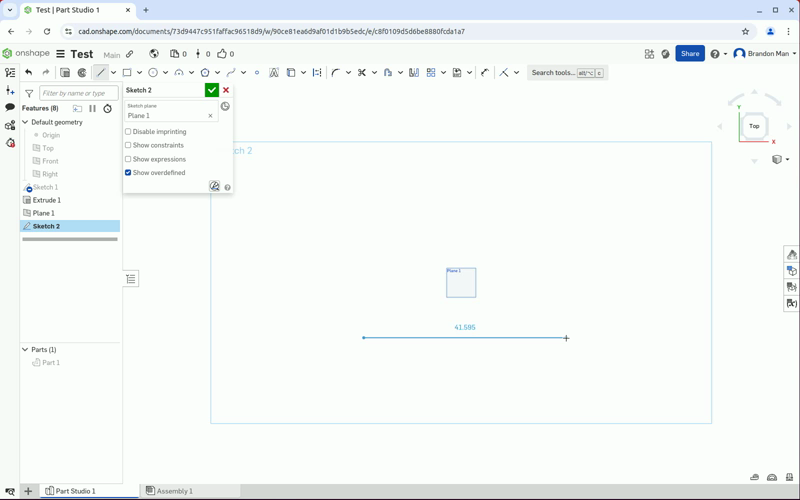
click(566, 337)
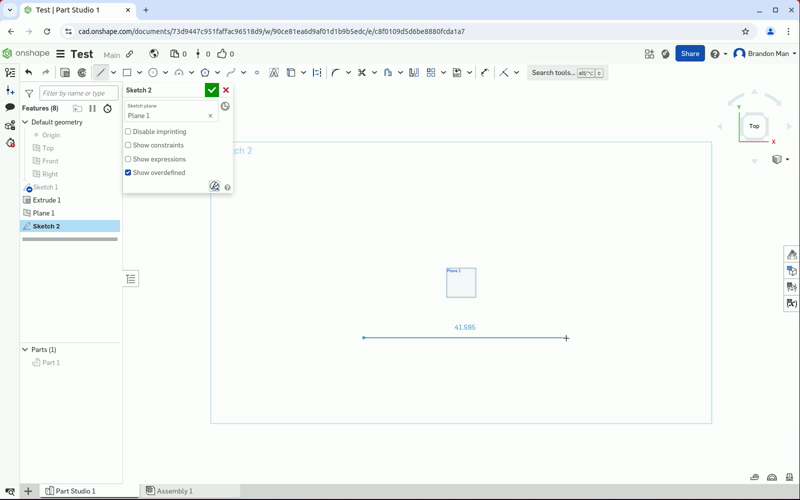
key_up(shift)
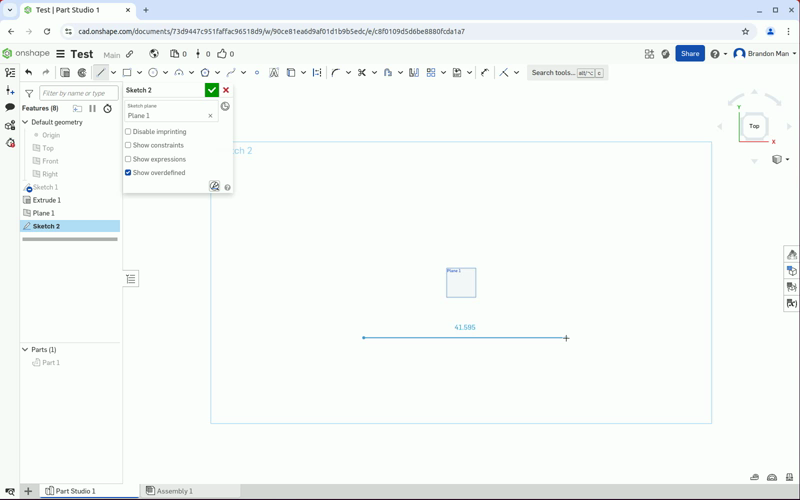
key_down(shift)
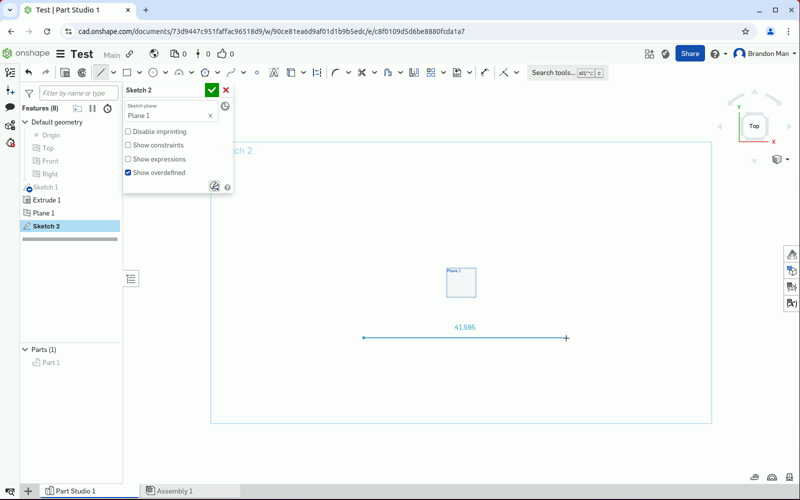
mouse_move(566, 220)
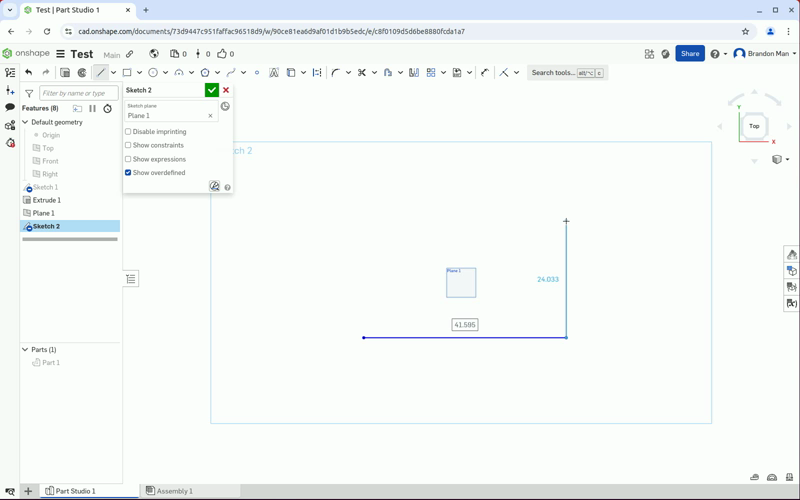
click(566, 220)
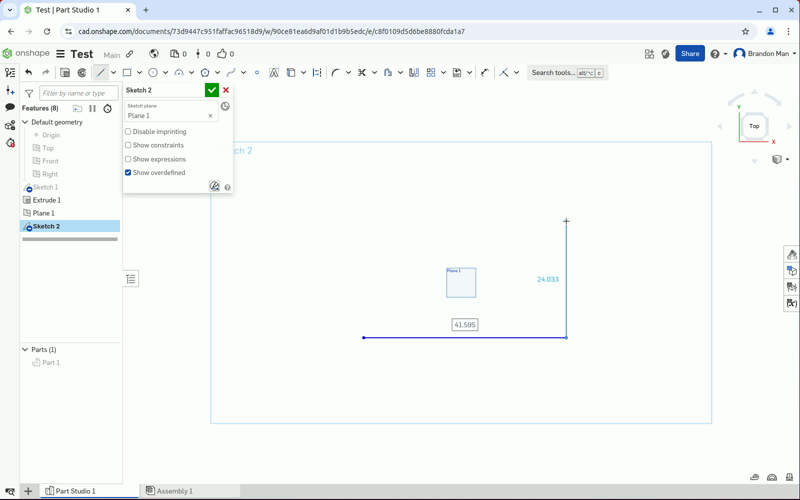
key_up(shift)
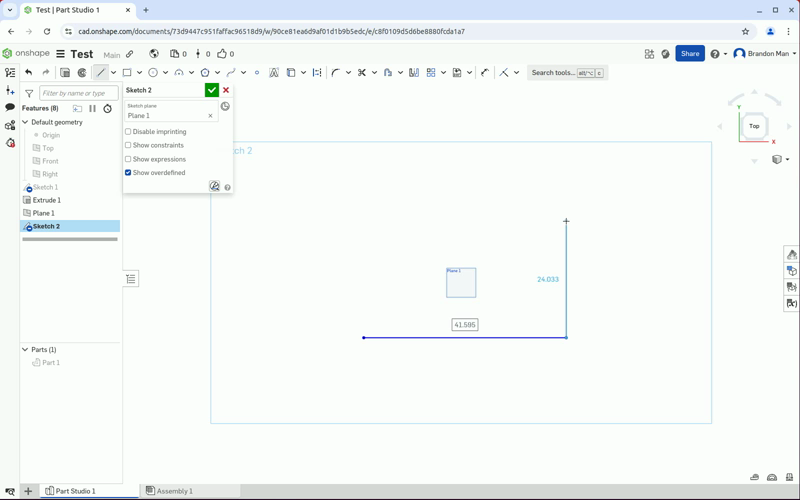
key_down(shift)
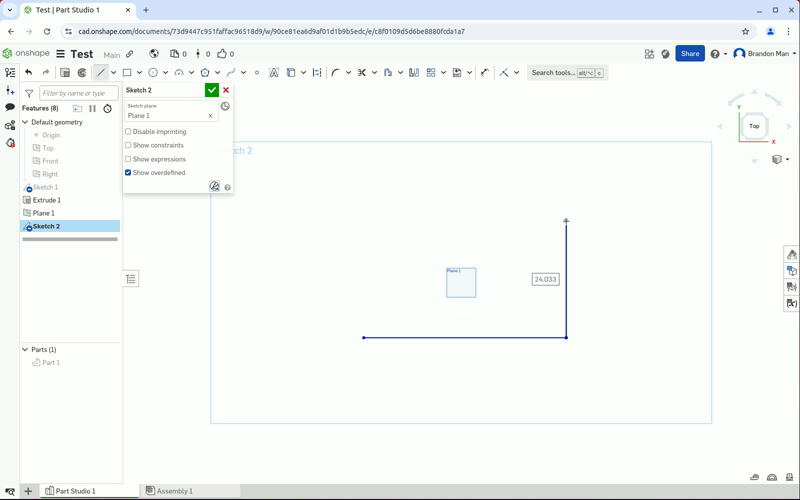
mouse_move(363, 220)
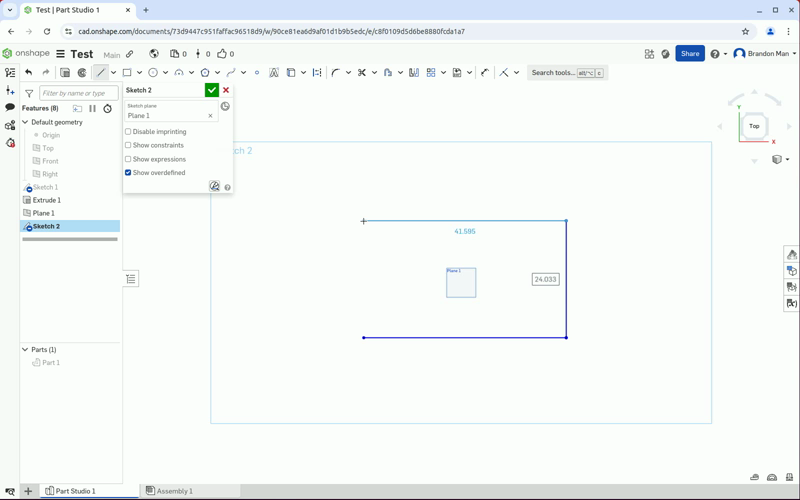
click(363, 220)
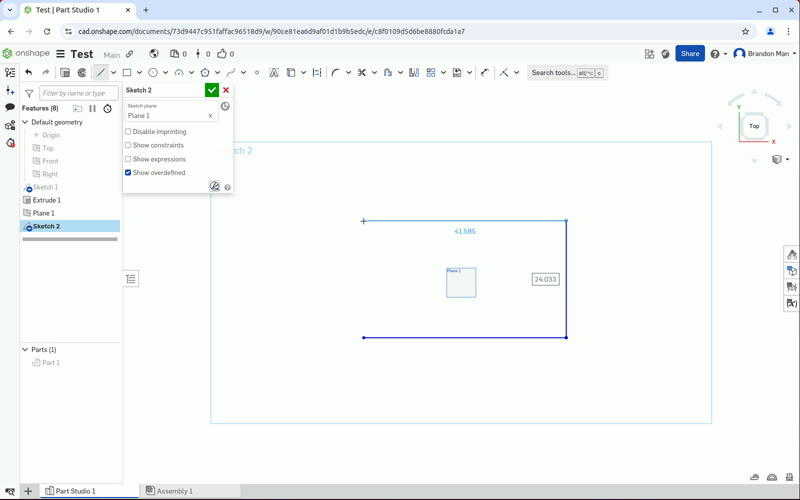
key_up(shift)
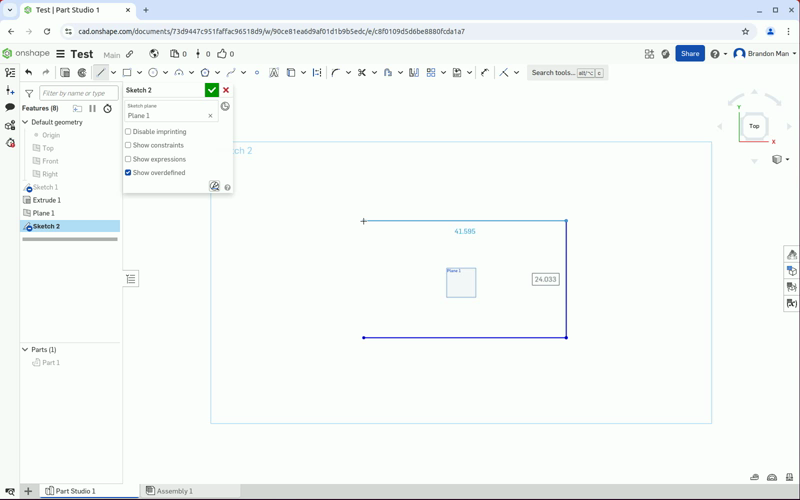
key_down(shift)
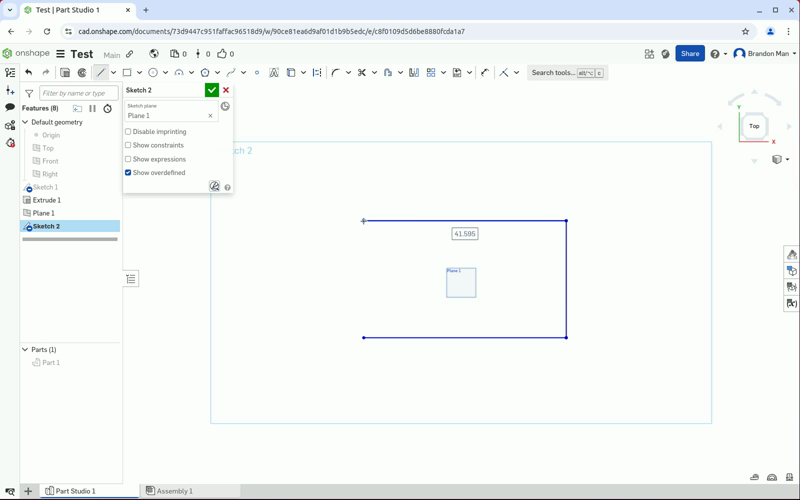
mouse_move(363, 337)
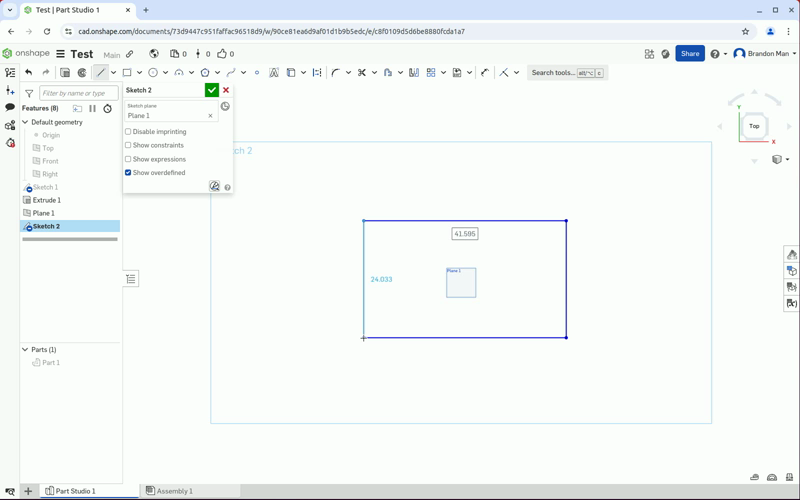
key_up(shift)
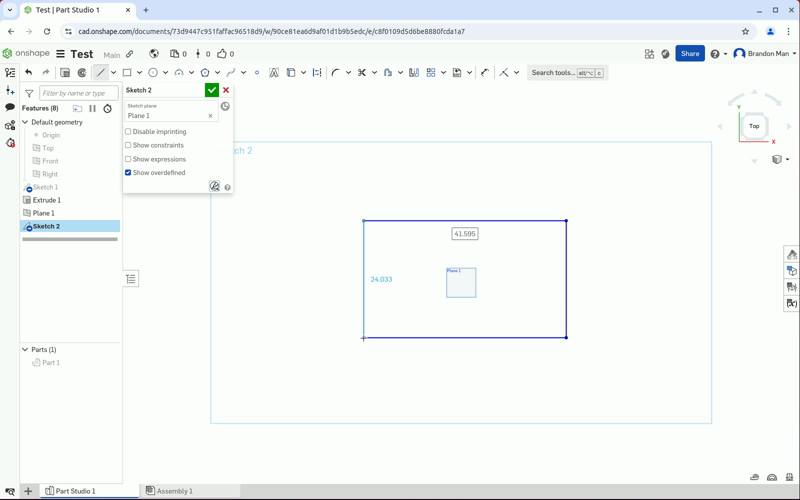
click(363, 337)
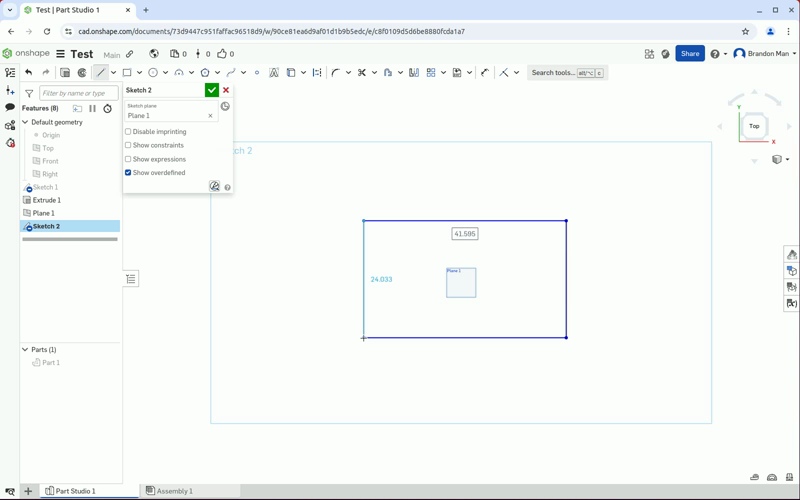
key(esc)
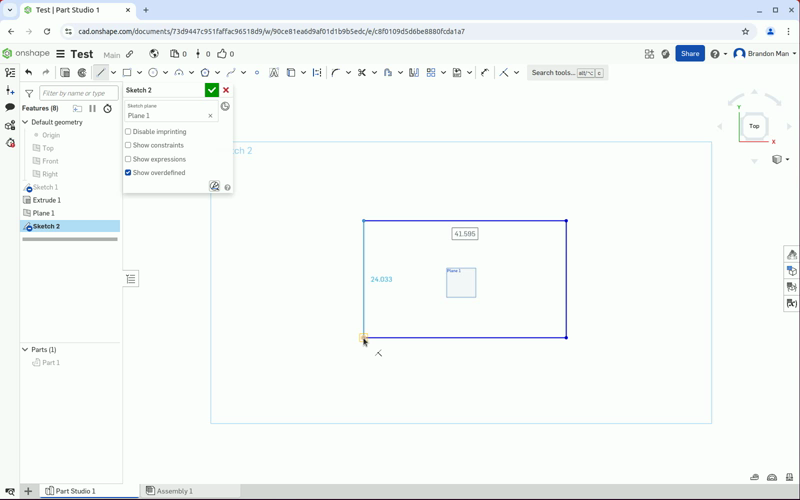
mouse_move(536, 251)
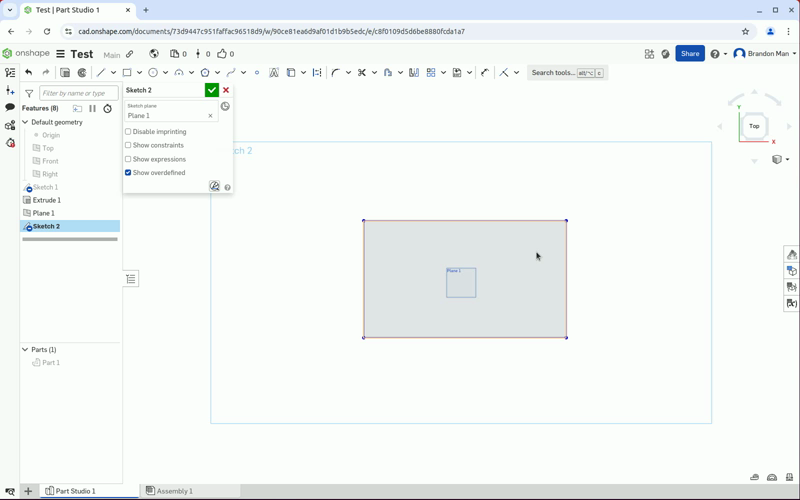
click(536, 251)
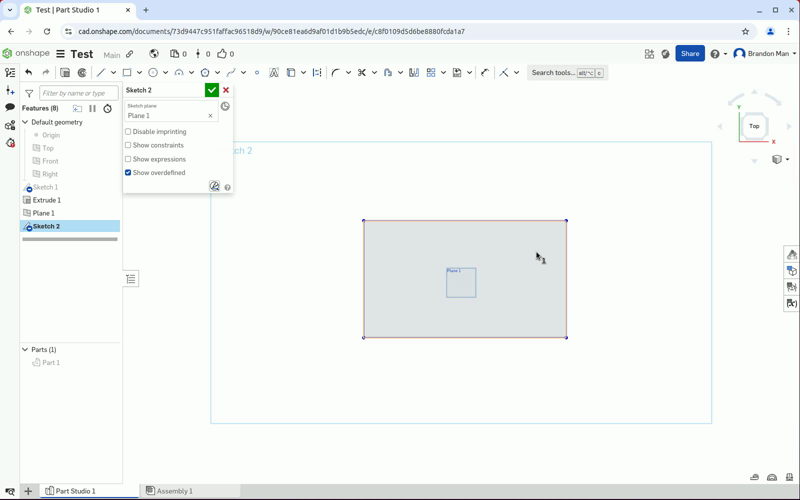
mouse_move(73, 352)
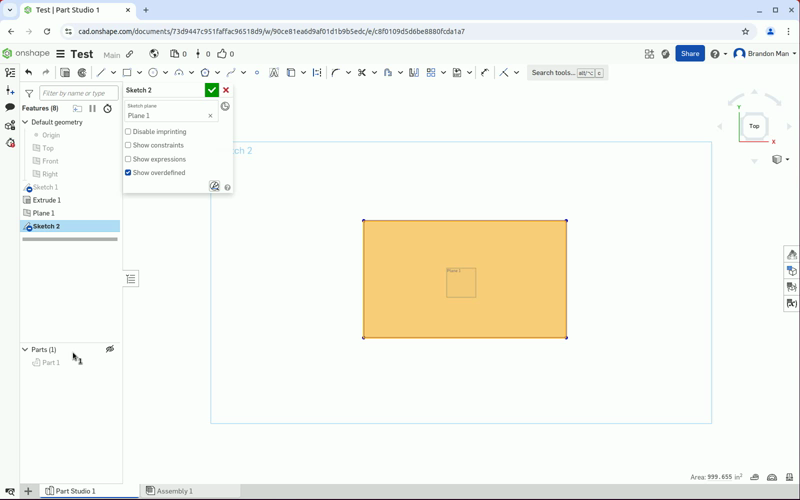
key(shift+y)
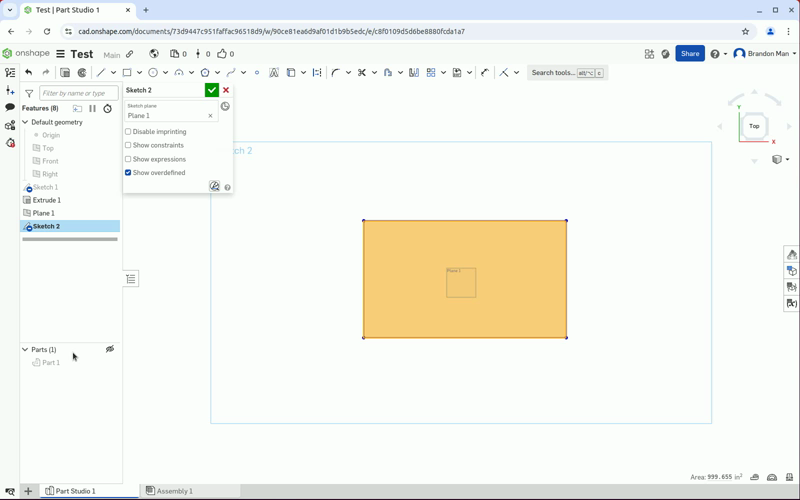
key(shift+e)
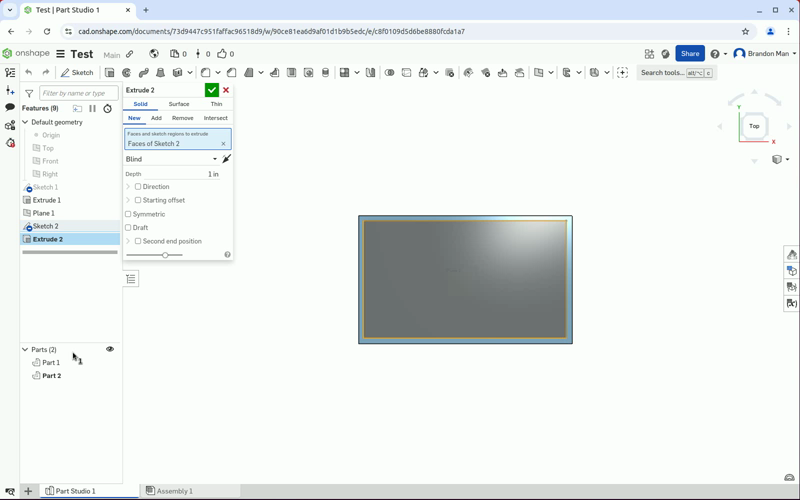
mouse_move(143, 106)
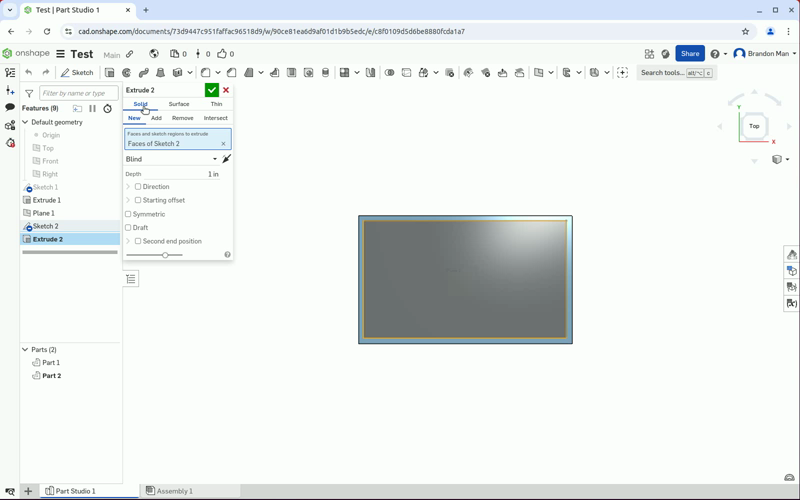
click(143, 106)
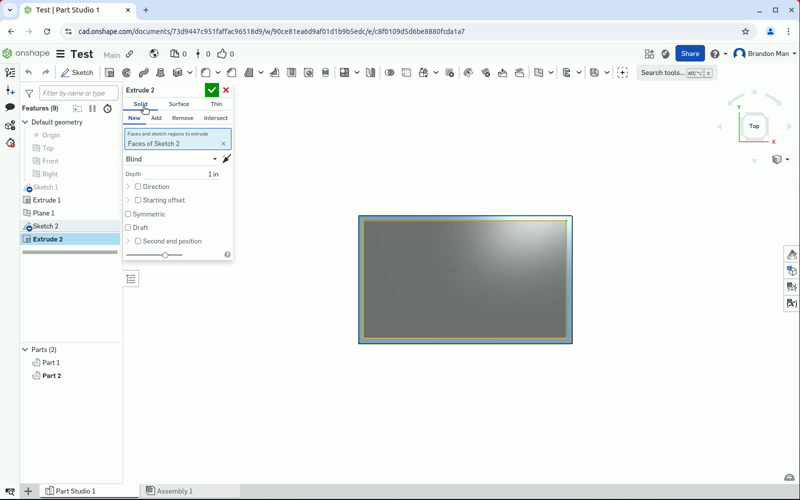
mouse_move(186, 120)
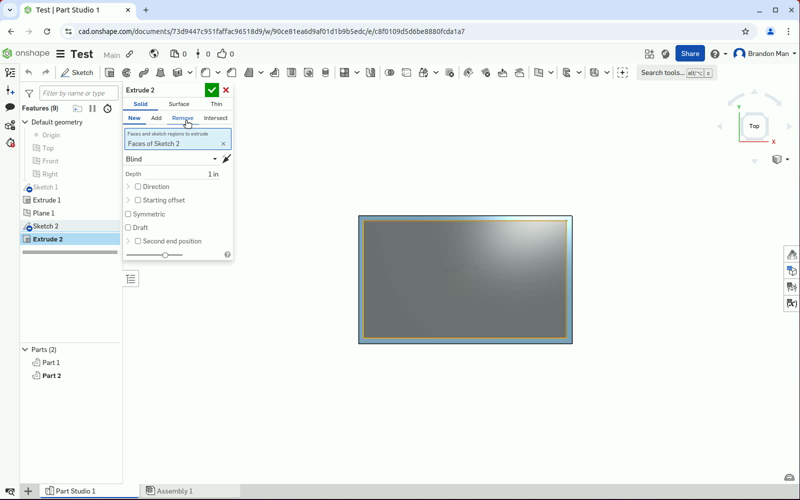
click(186, 120)
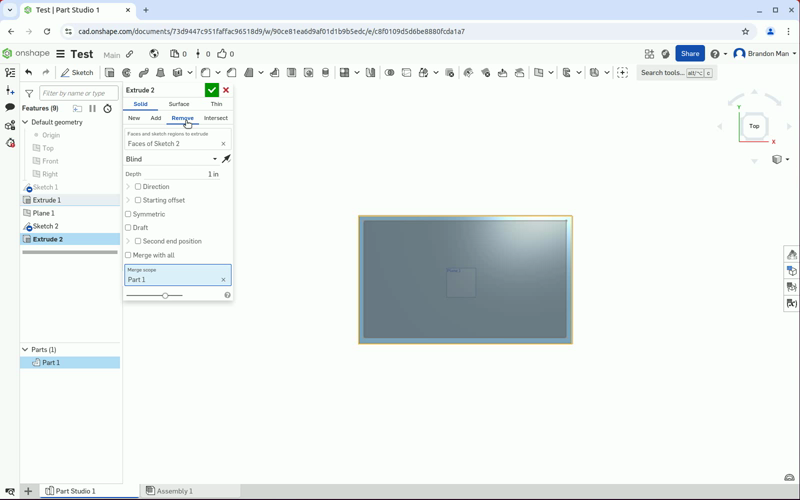
key(tab, 4)
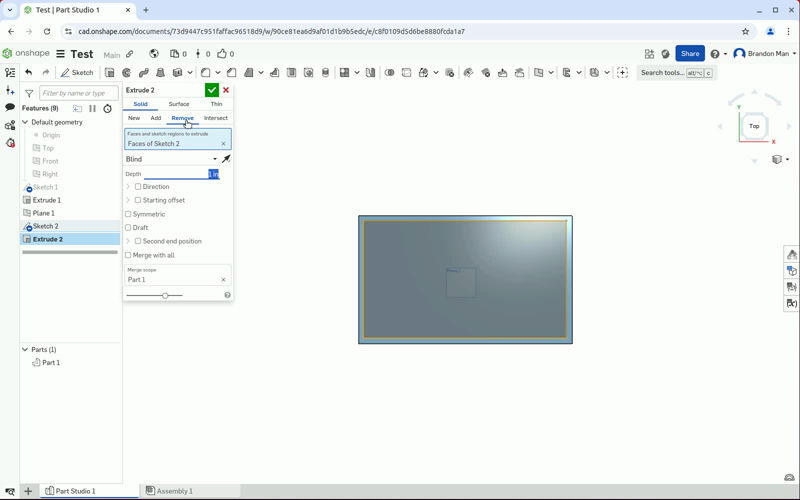
text(18.294)
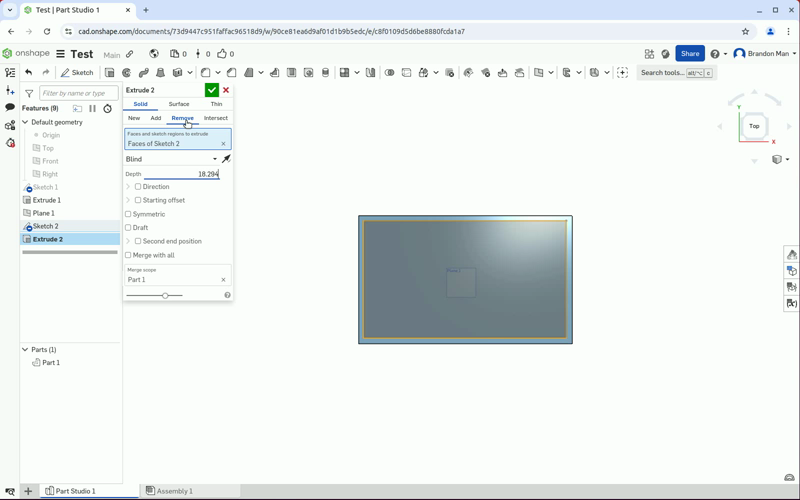
key(tab, 6)
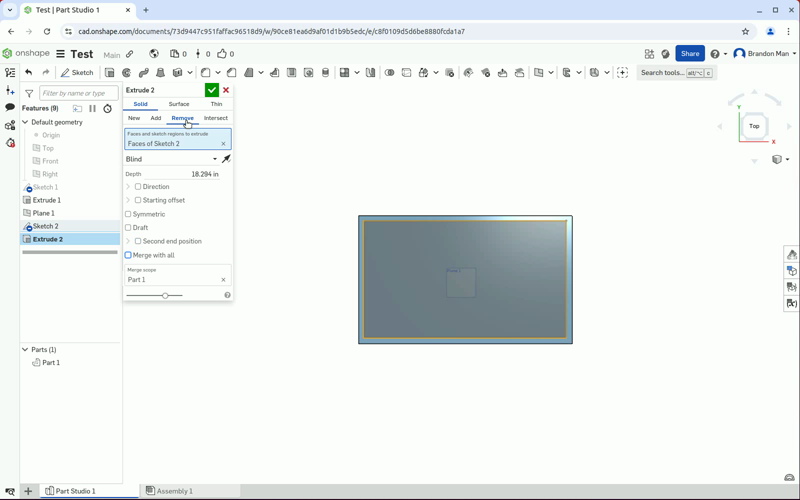
key(space)
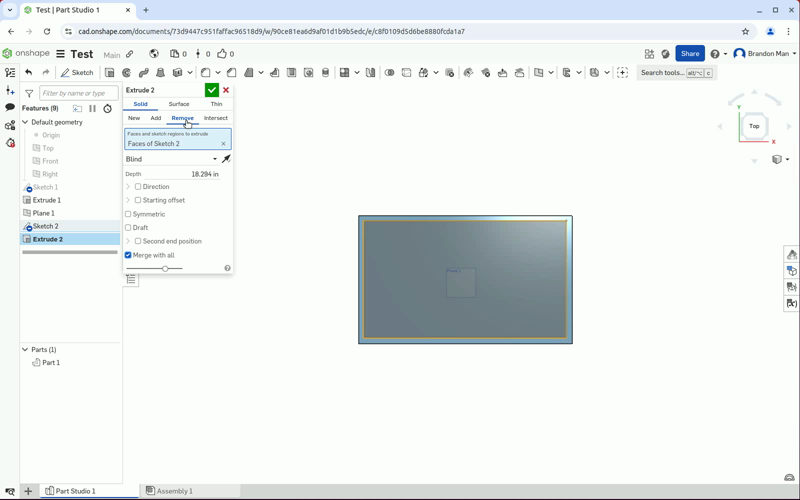
key(enter)
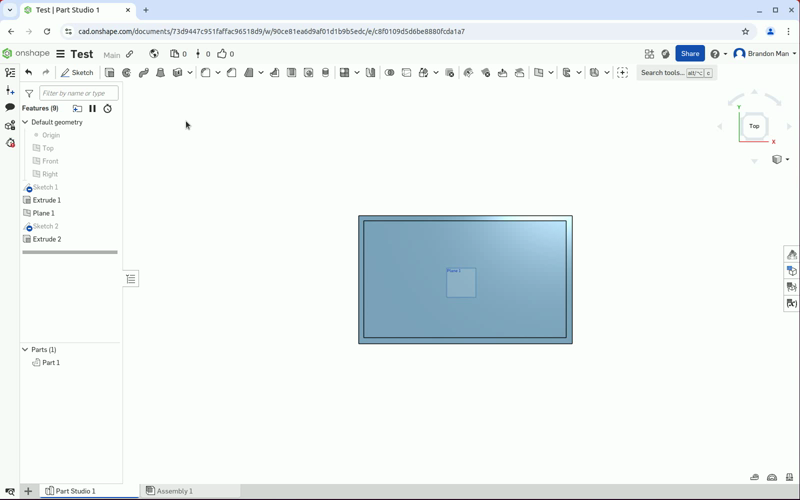
key(shift+h)
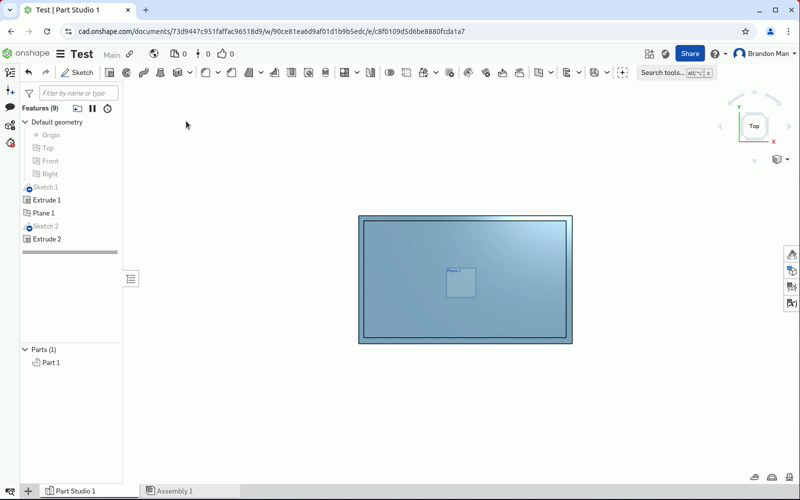
key(shift+h)
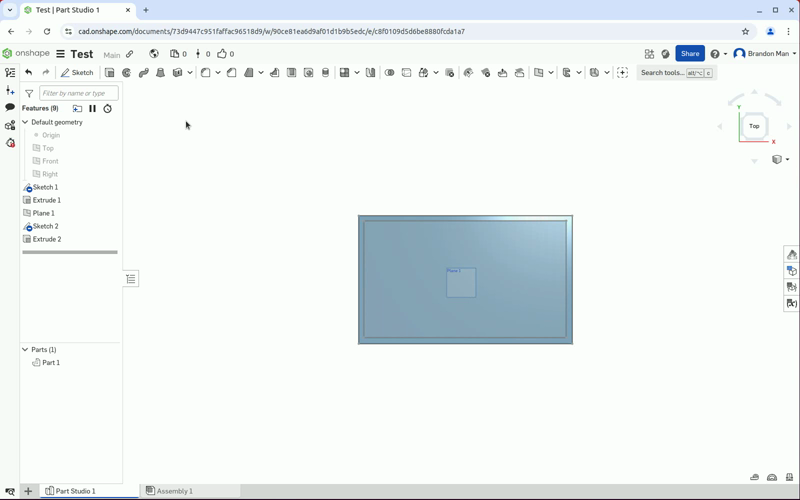
key(shift+7)
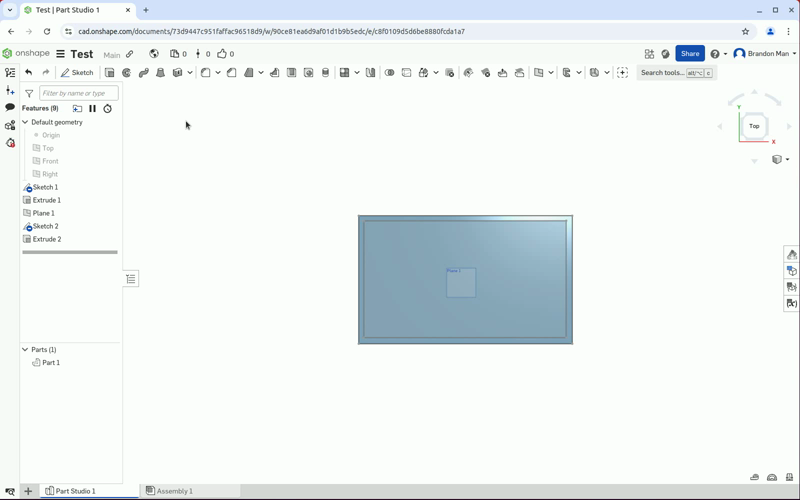
key(up, 3)
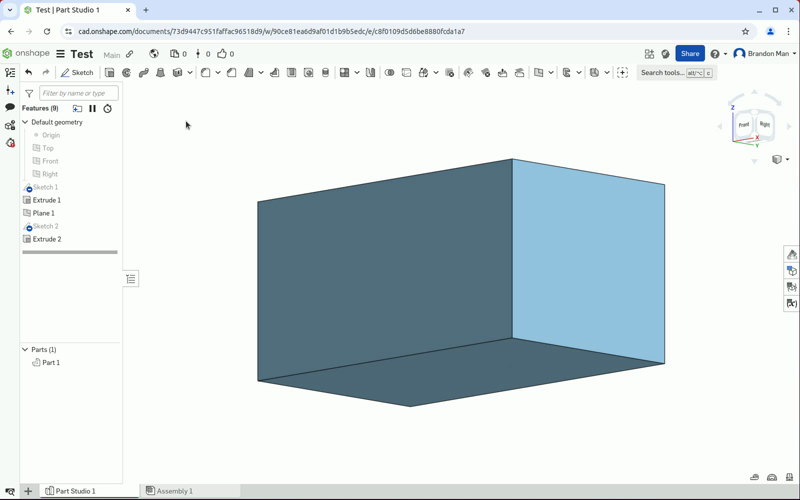
key(left, 3)
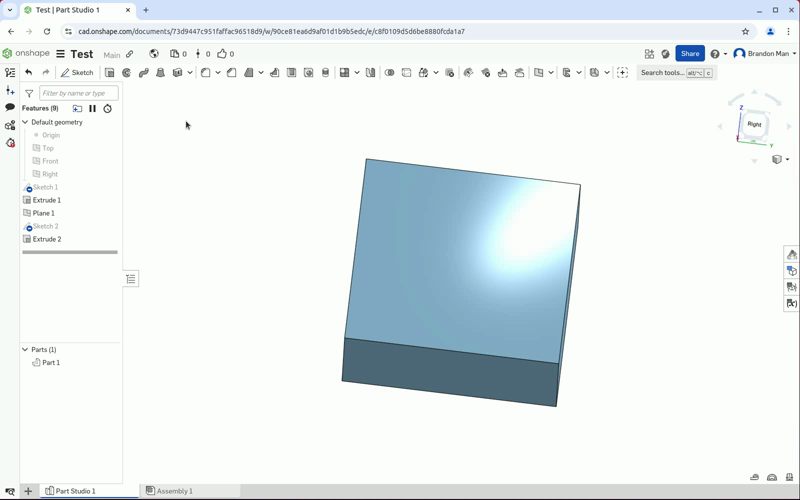
key(right, 3)
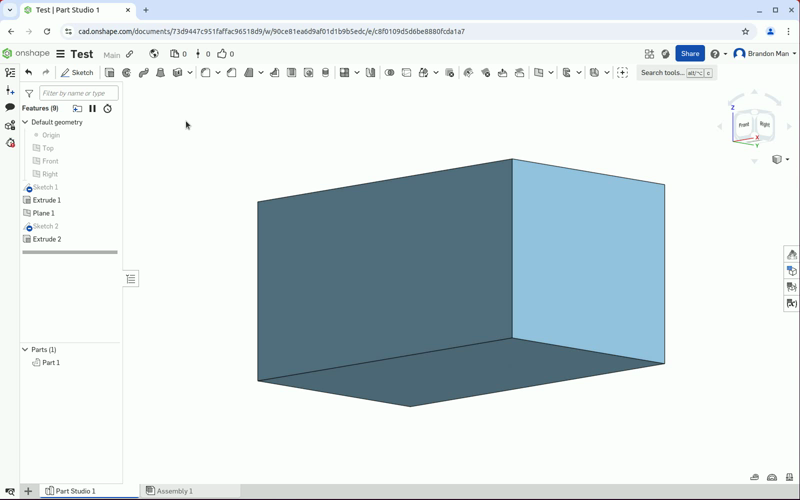
key(down, 3)
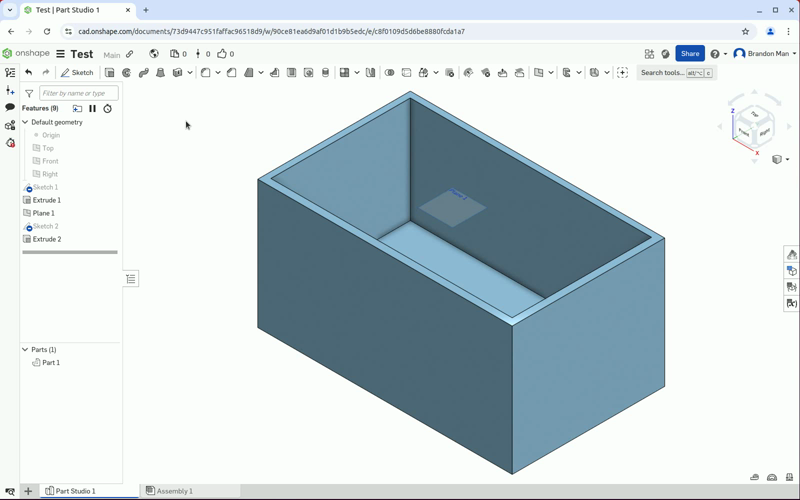
mouse_move(73, 189)
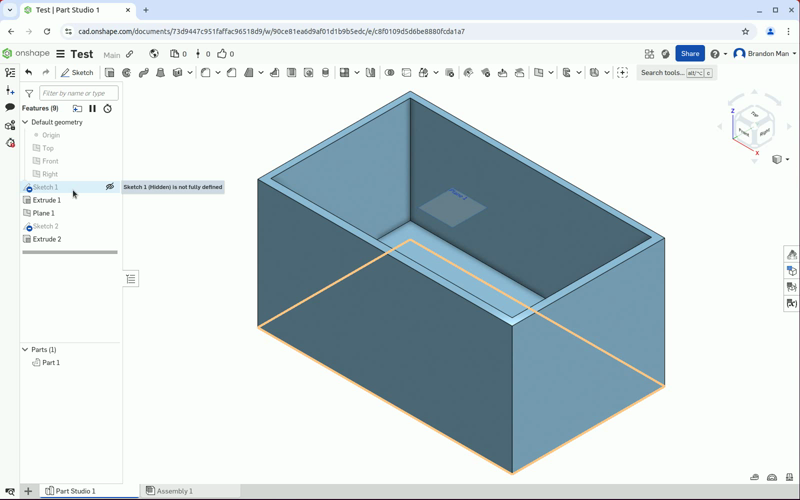
click(73, 189)